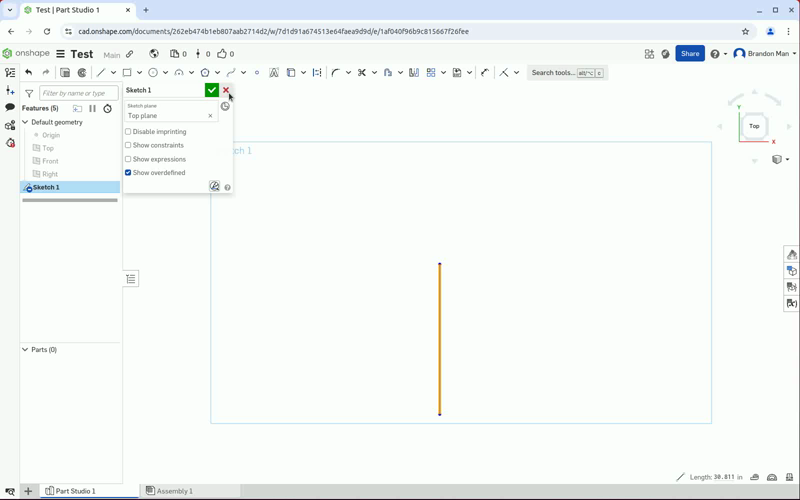
key(shift+h)
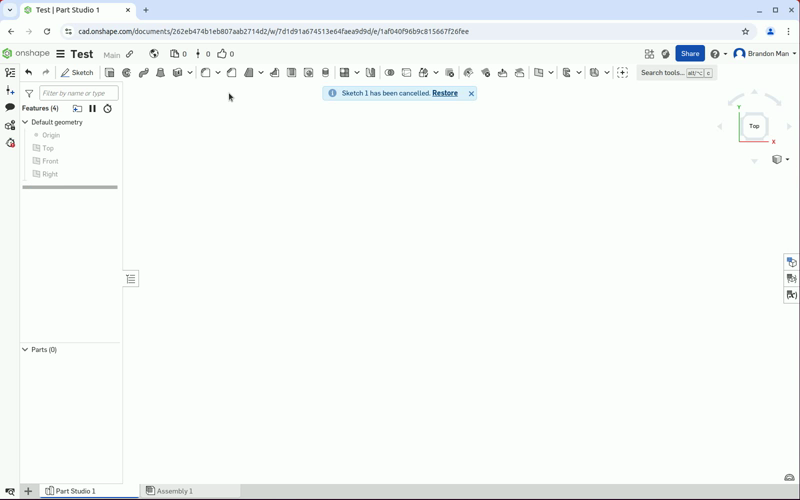
mouse_move(73, 352)
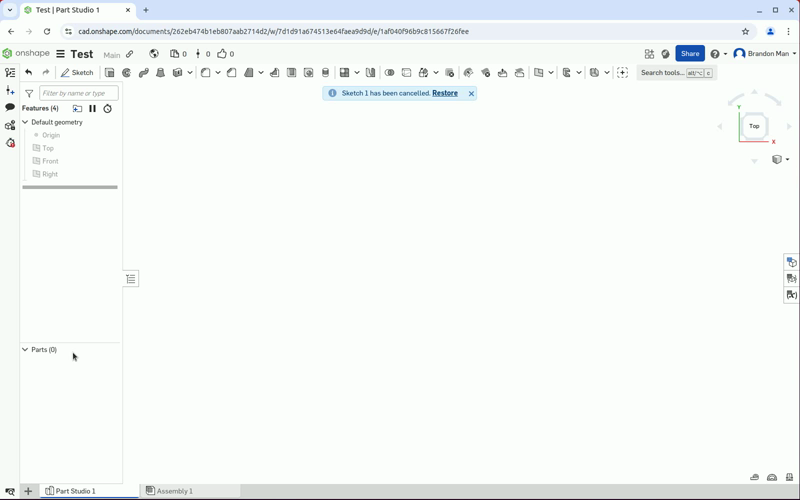
key(y)
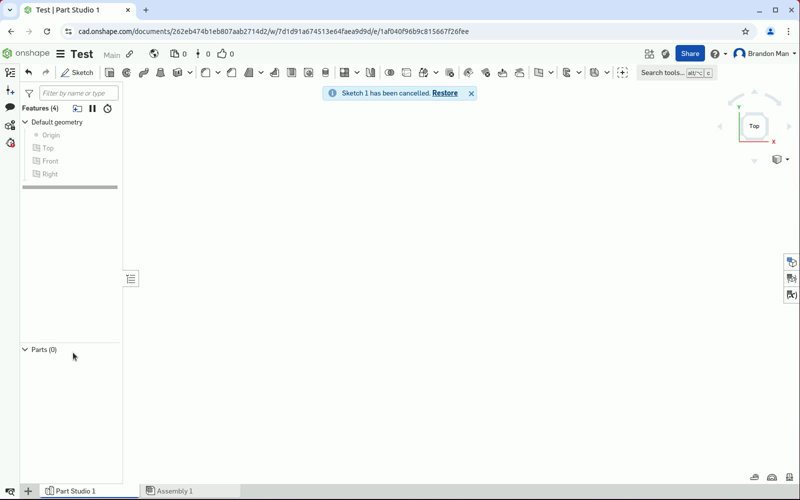
key(shift+p)
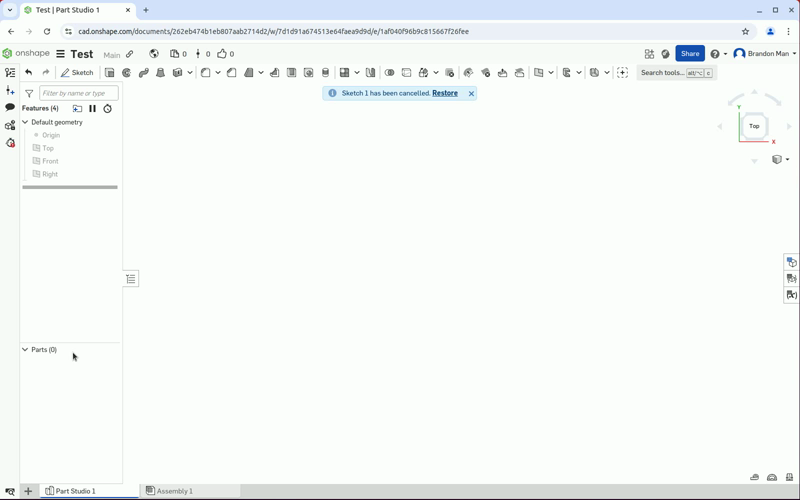
key(space)
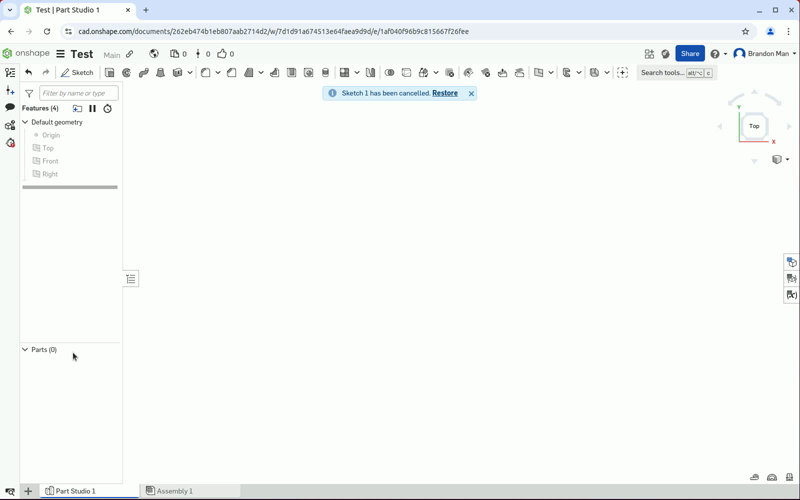
key_down(shift)
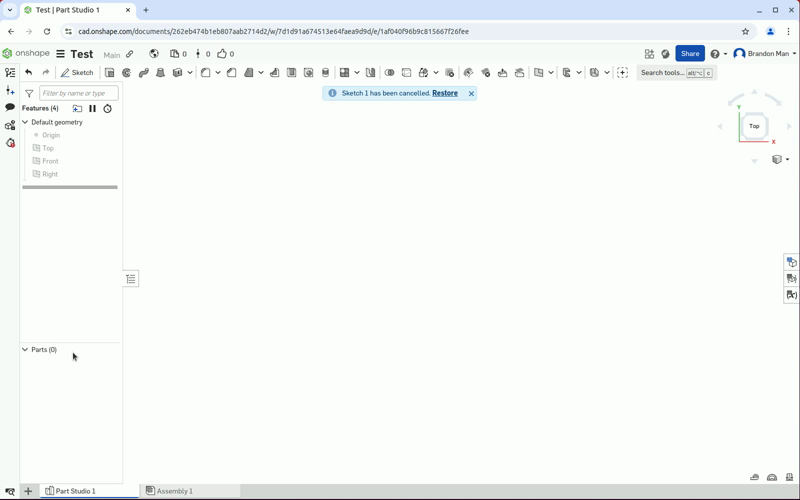
key(up)
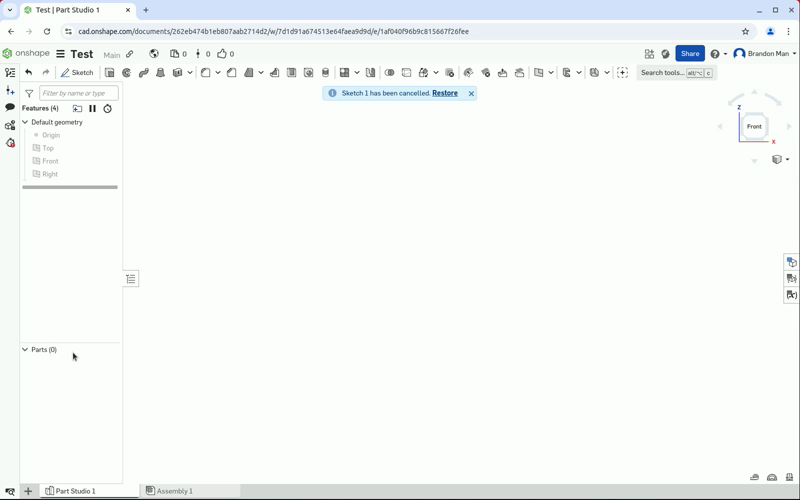
key_up(shift)
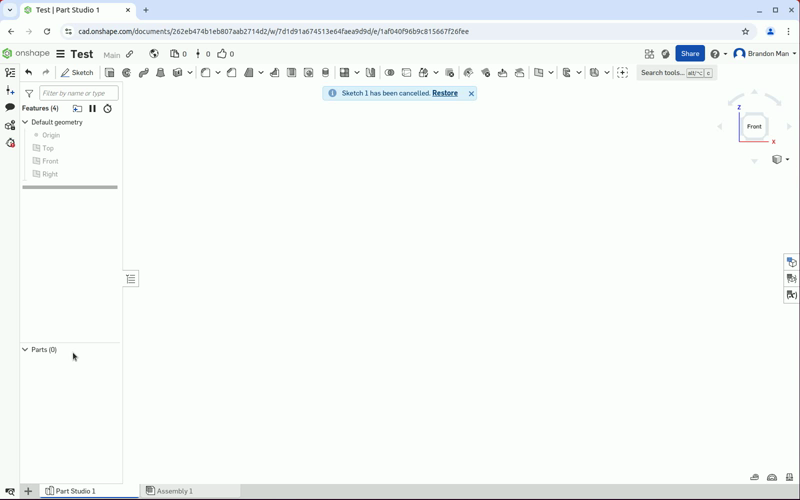
mouse_move(73, 352)
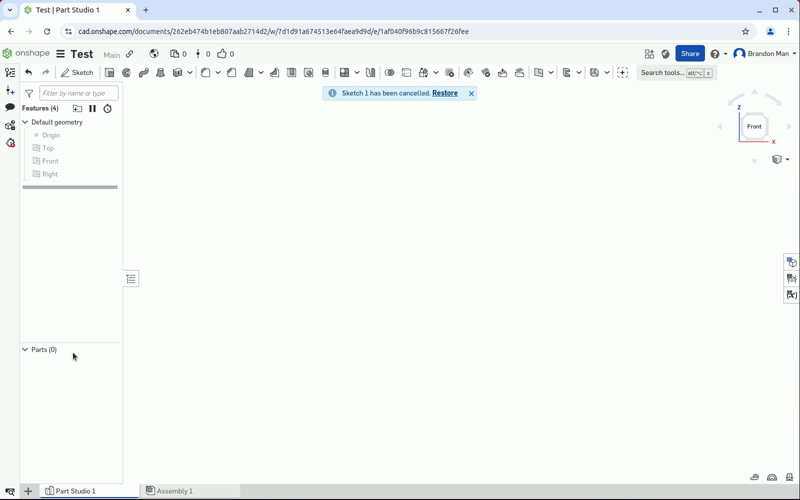
key(shift+y)
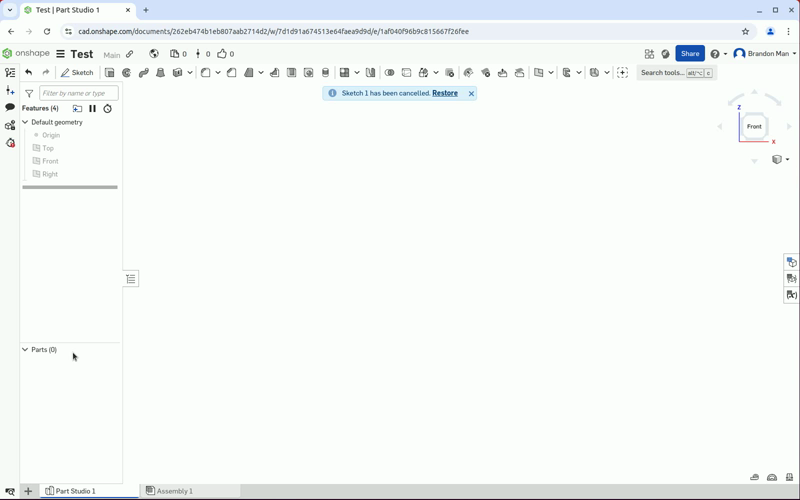
key(shift+s)
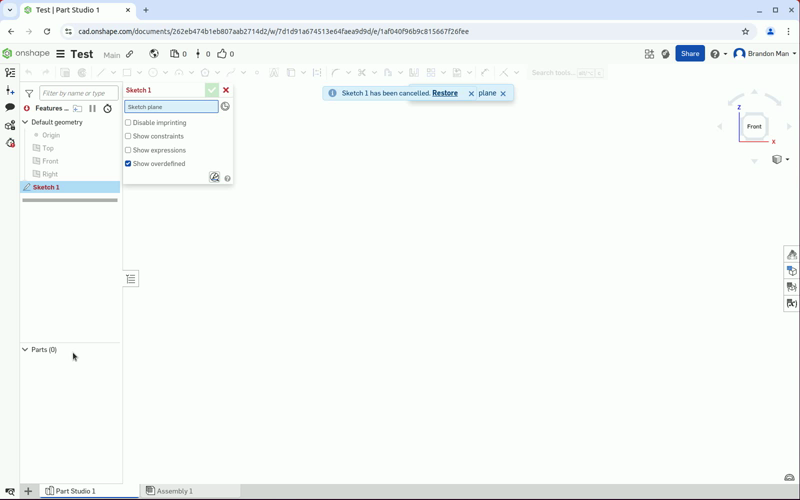
mouse_move(73, 163)
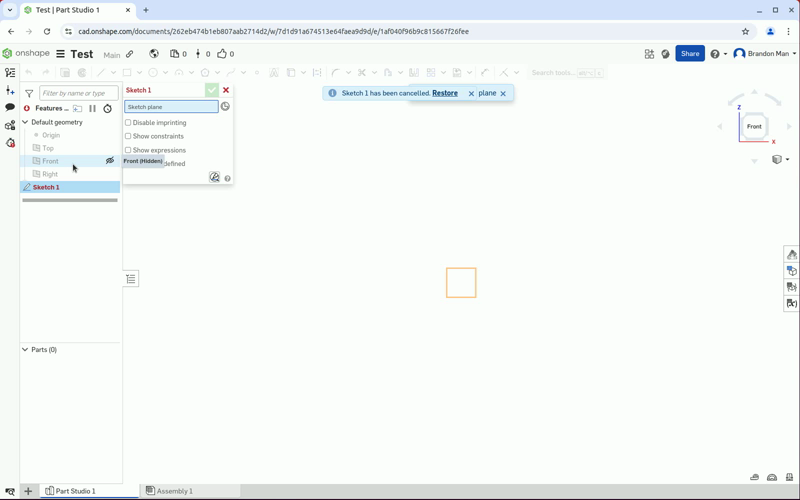
click(73, 163)
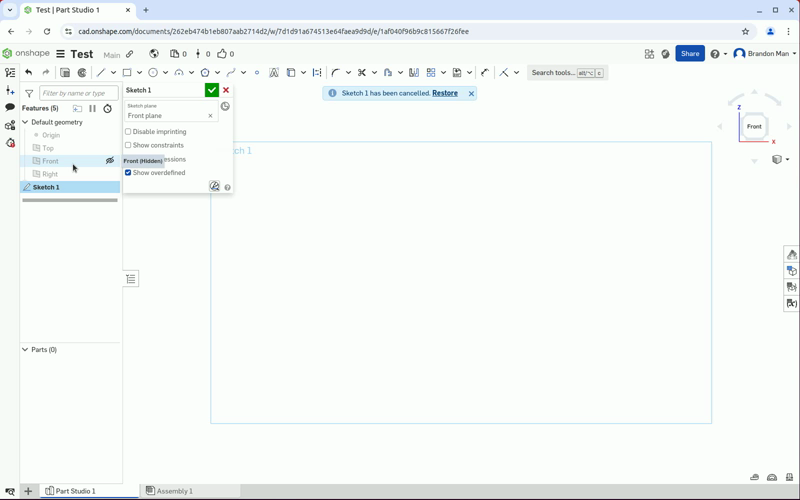
mouse_move(73, 352)
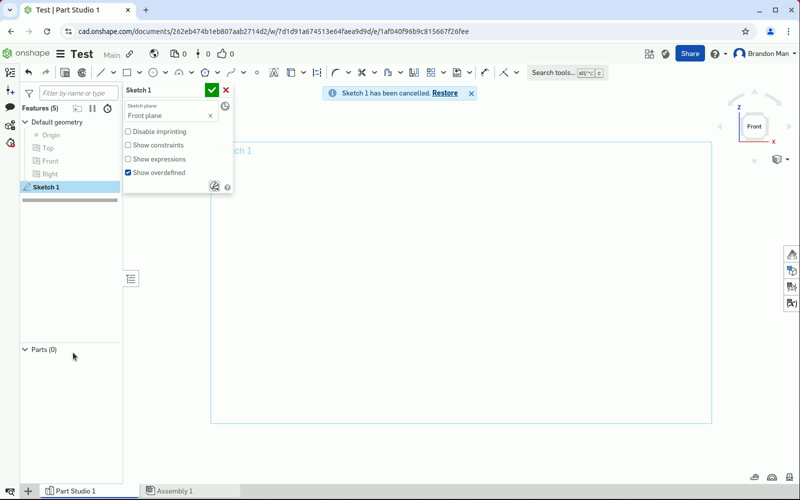
key(y)
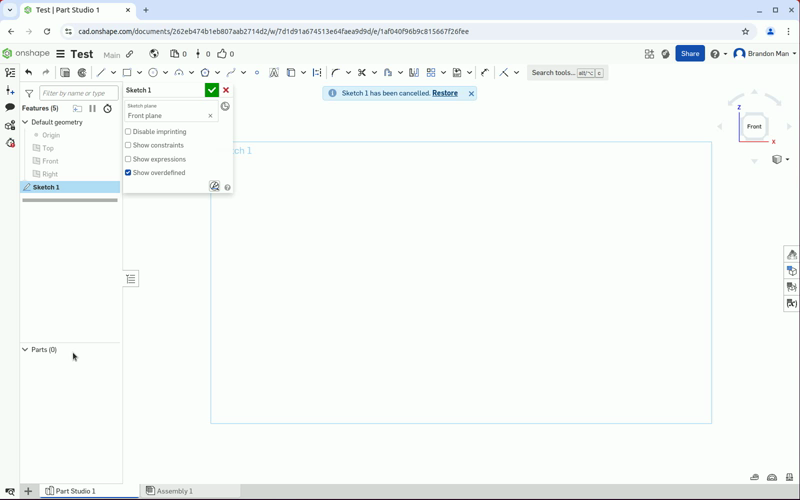
key(c)
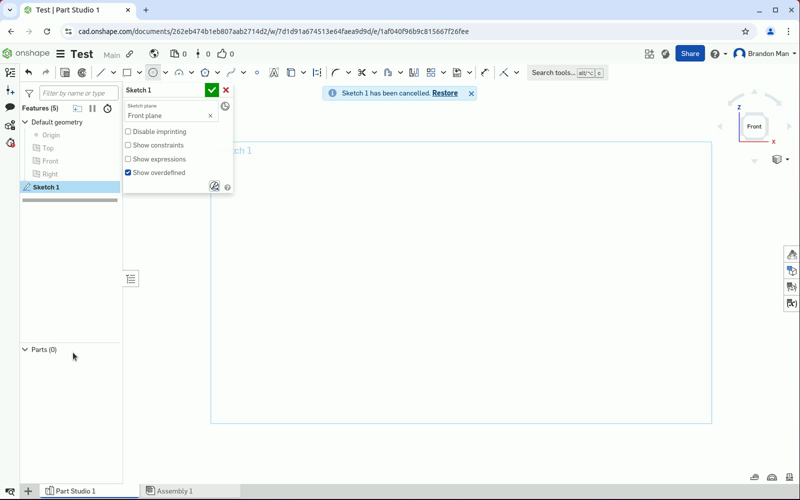
key_down(shift)
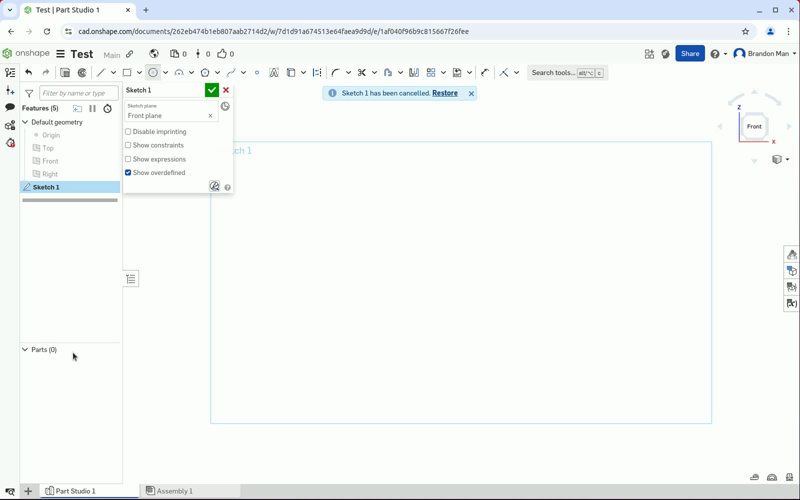
mouse_move(461, 282)
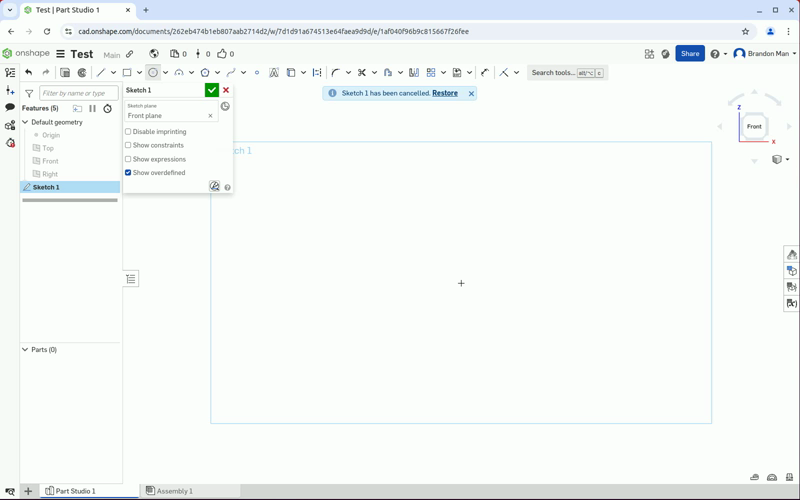
click(461, 282)
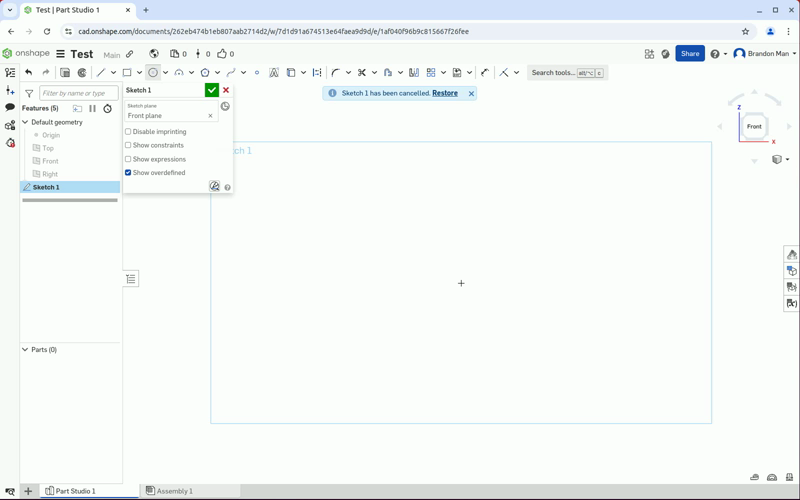
key_up(shift)
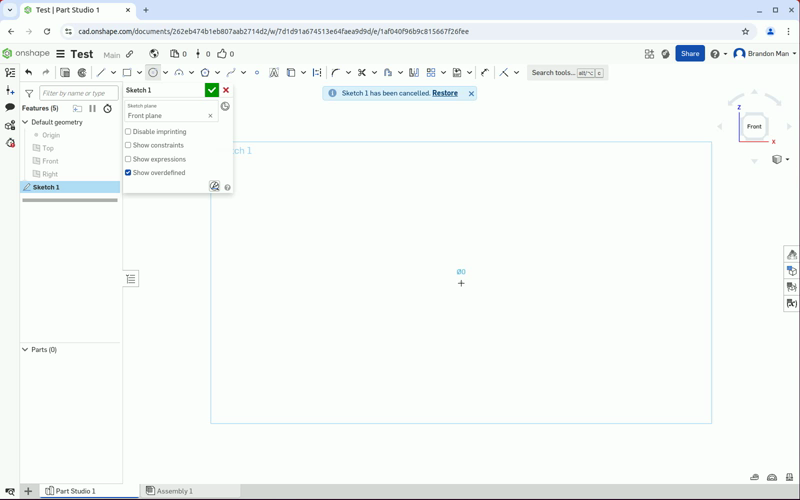
mouse_move(487, 282)
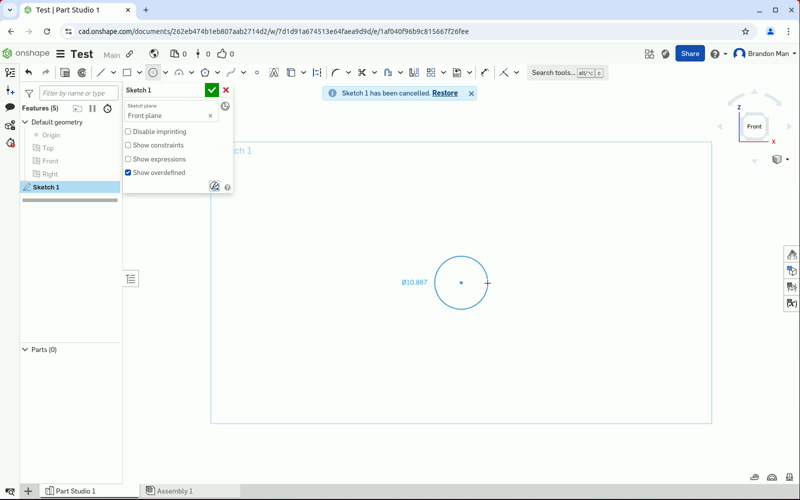
click(487, 282)
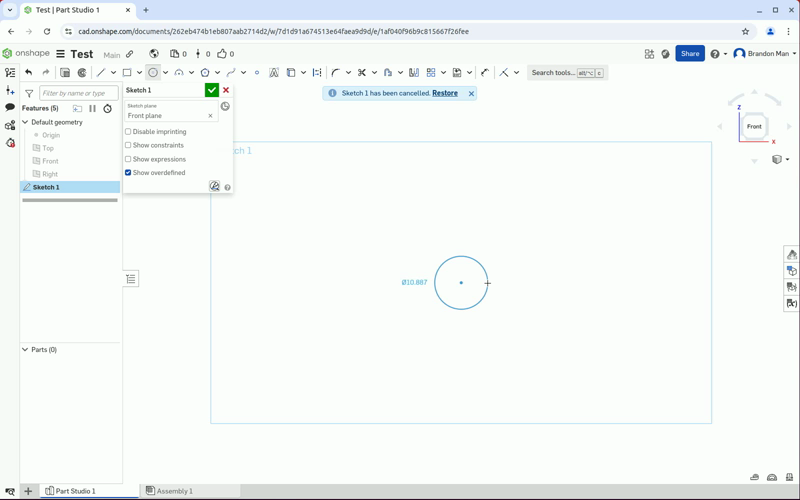
key(esc)
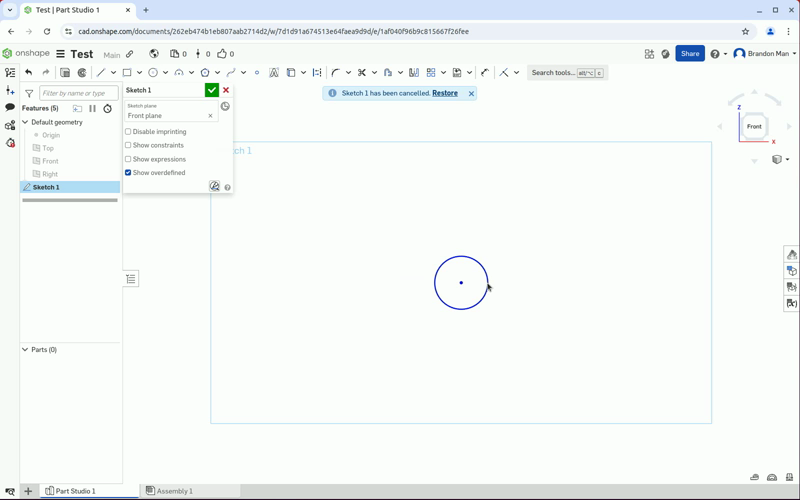
mouse_move(457, 271)
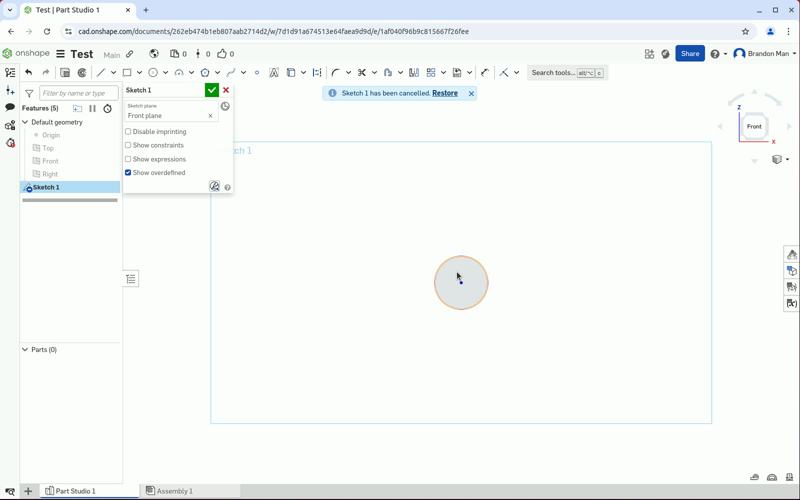
click(457, 271)
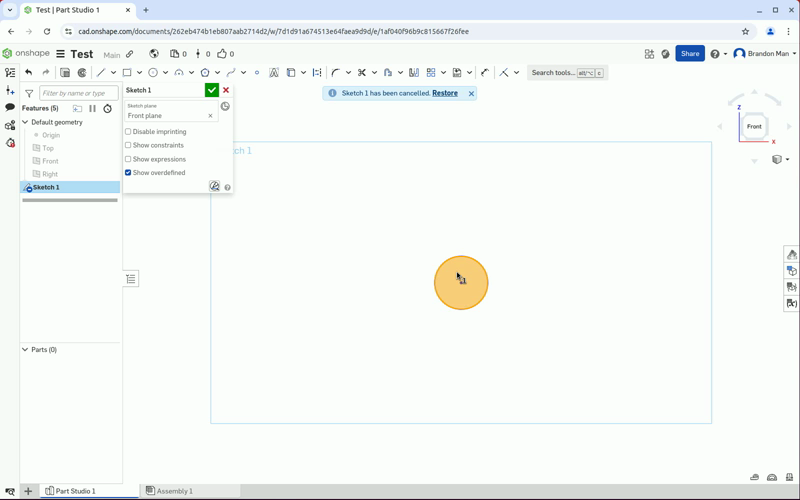
mouse_move(73, 352)
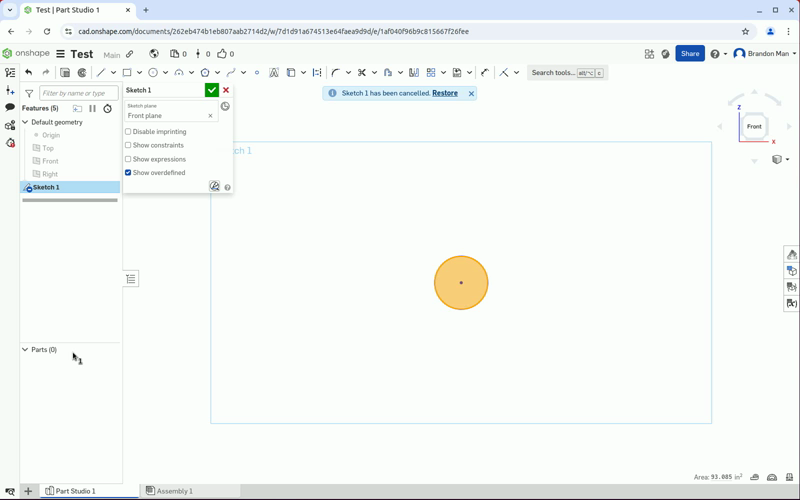
key(shift+y)
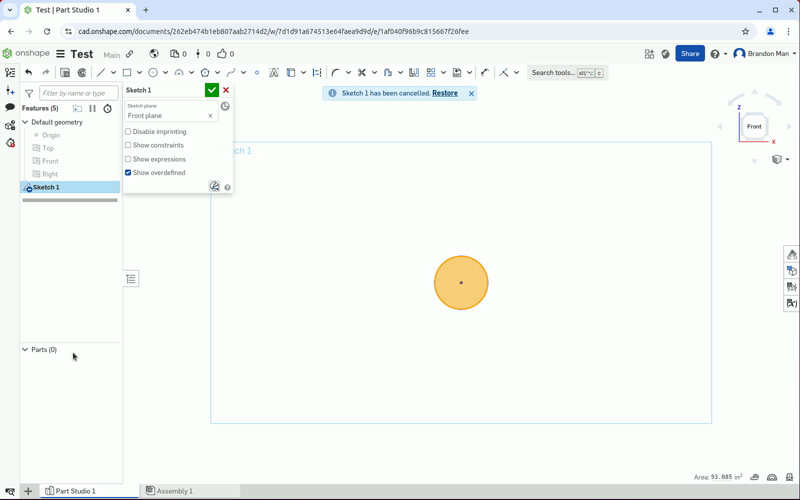
key(shift+e)
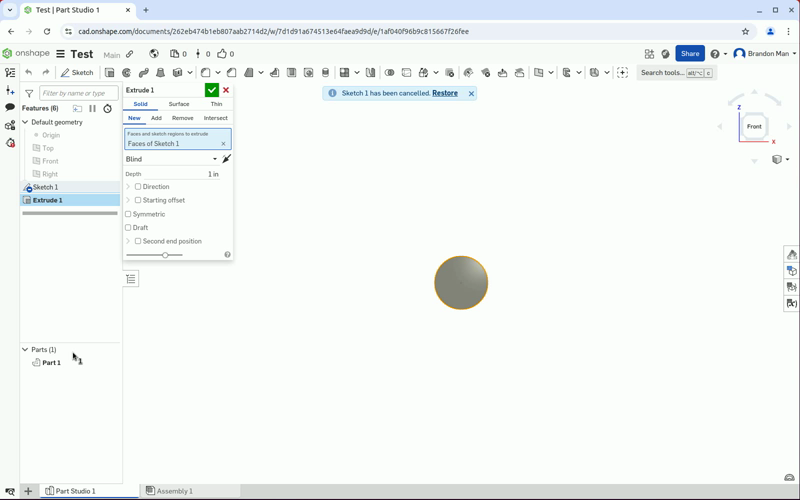
mouse_move(143, 106)
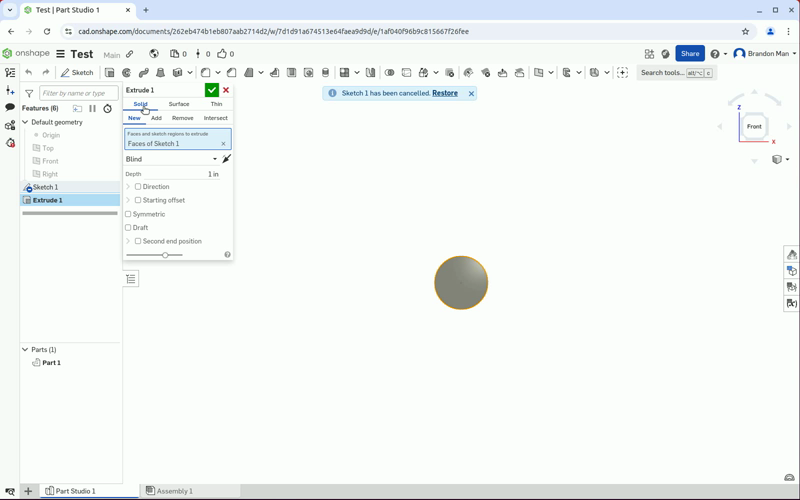
click(143, 106)
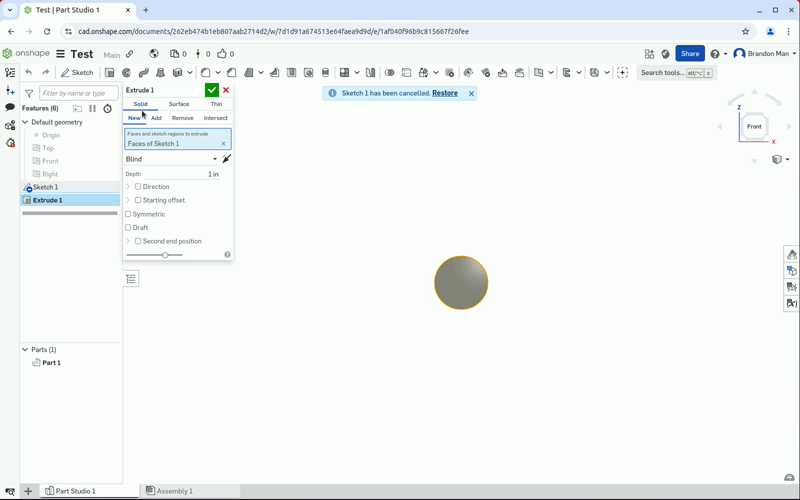
mouse_move(137, 120)
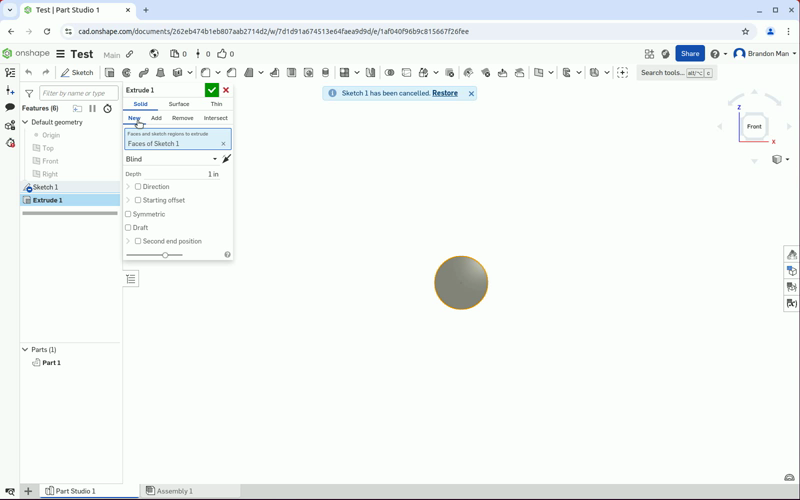
click(137, 120)
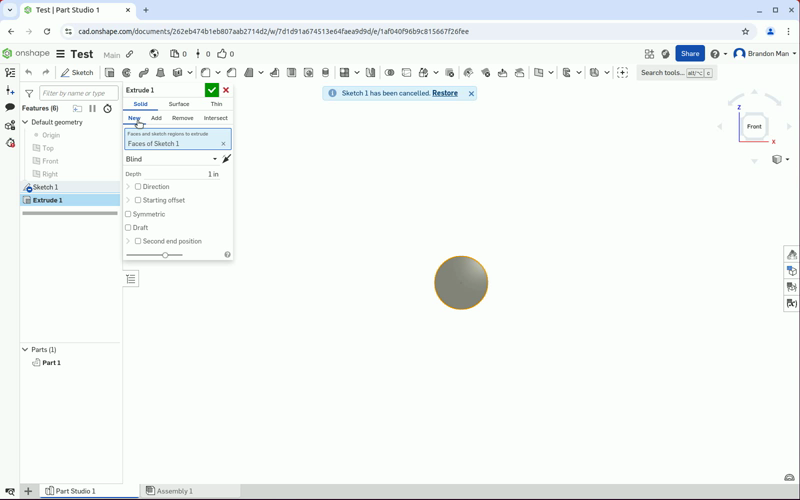
key(tab, 4)
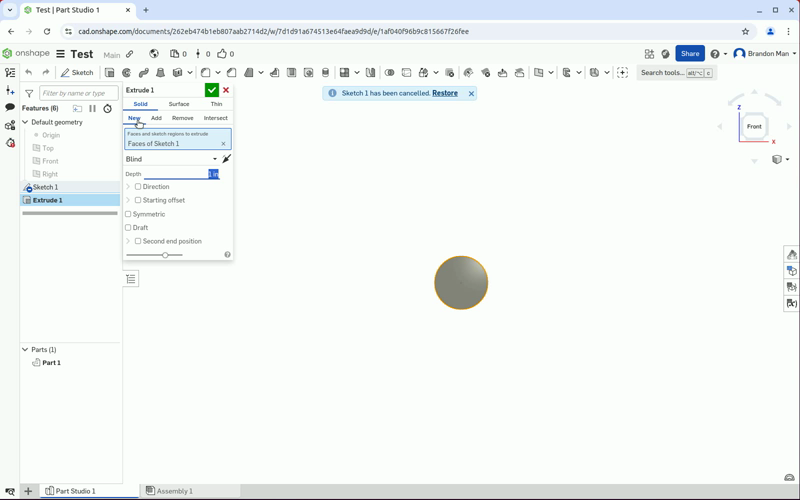
text(2.166)
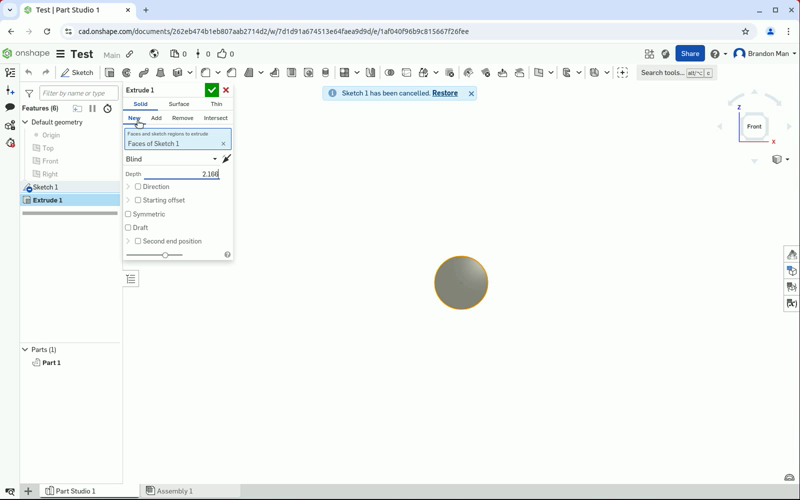
key(enter)
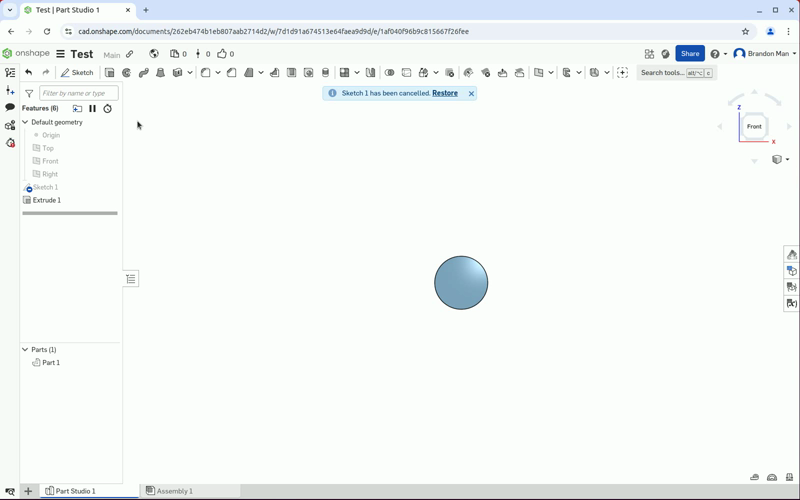
key(shift+h)
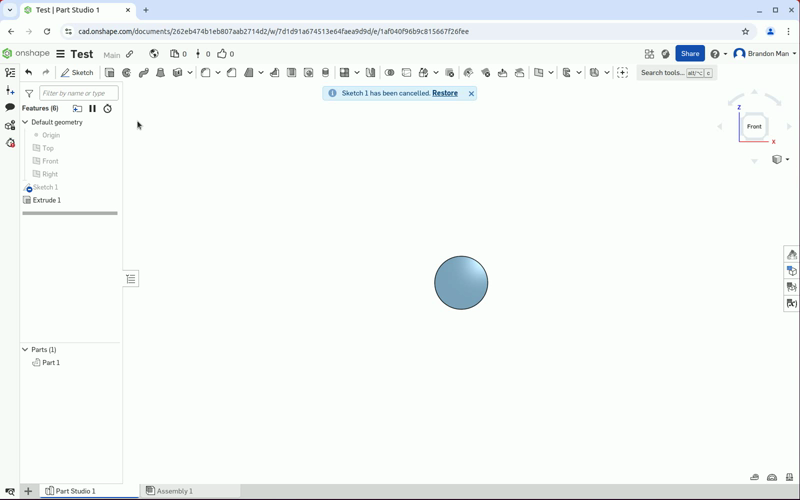
key(shift+h)
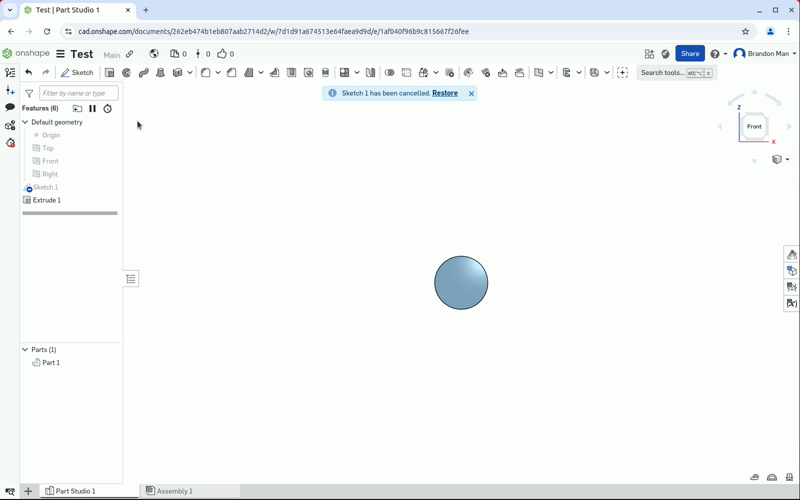
mouse_move(73, 189)
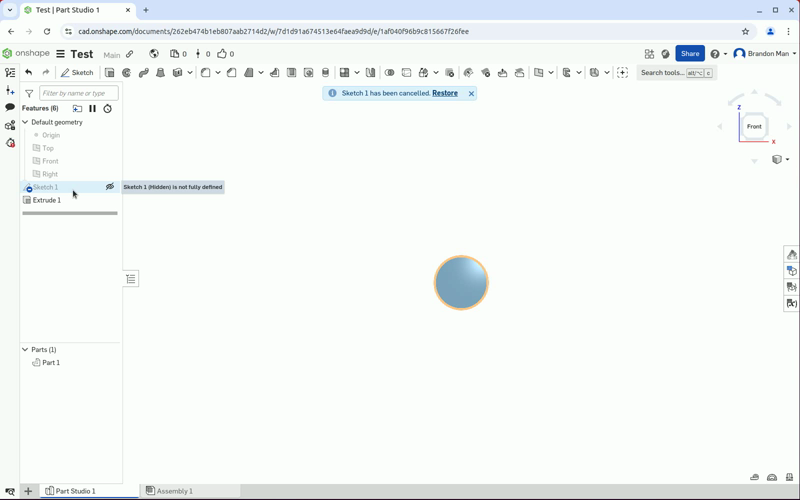
click(73, 189)
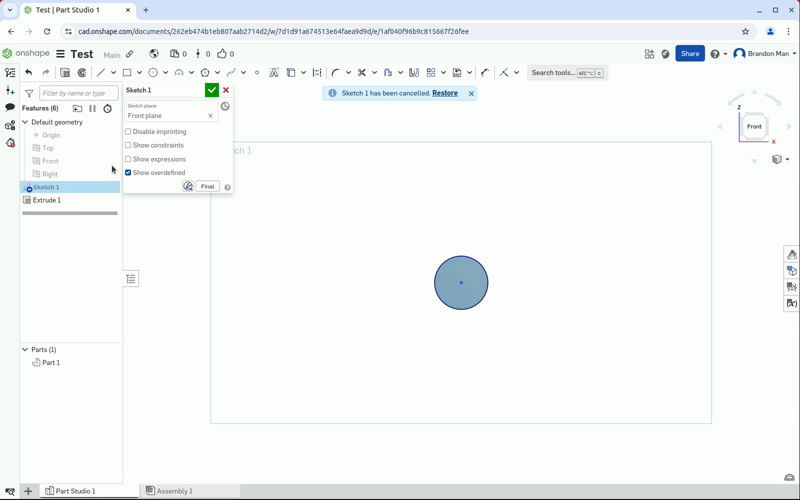
mouse_move(229, 92)
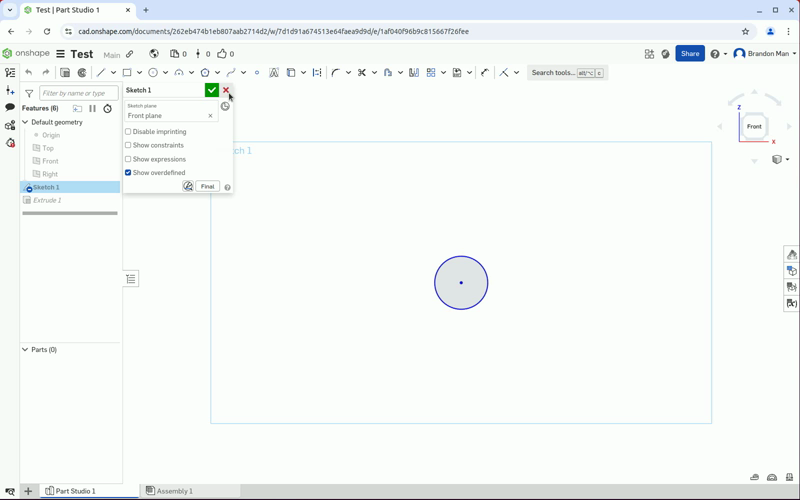
click(229, 92)
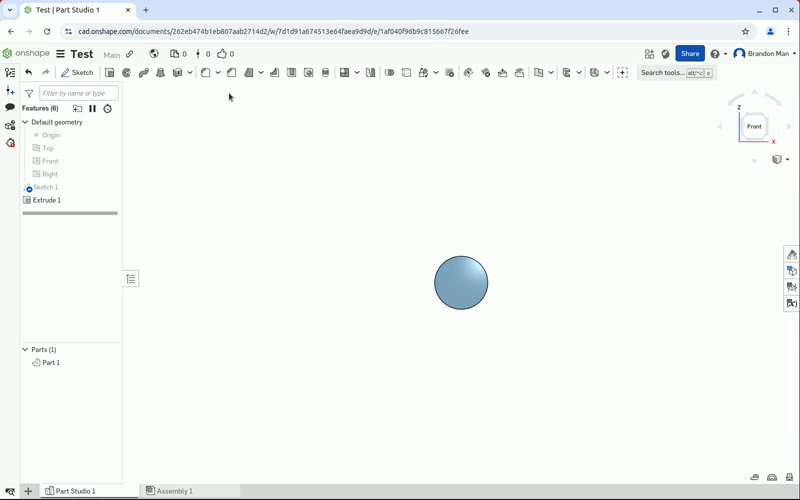
mouse_move(541, 75)
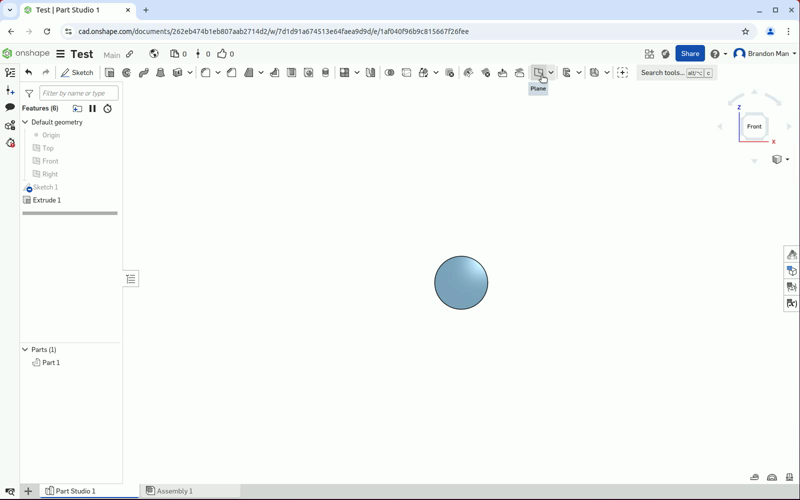
click(541, 75)
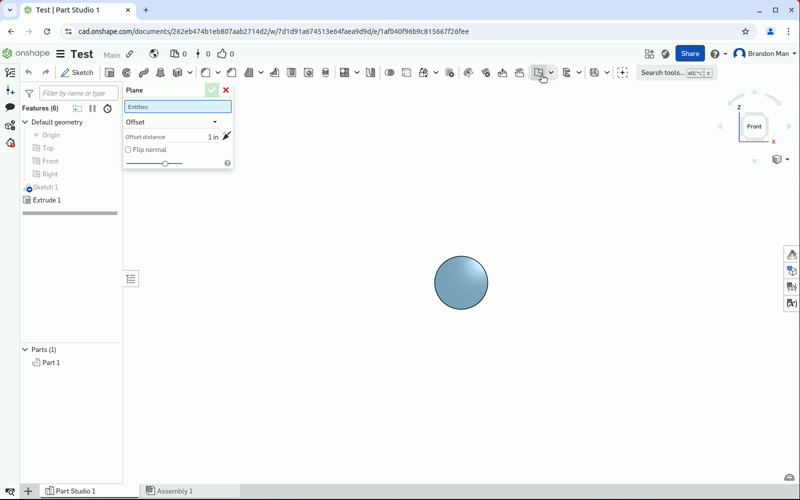
mouse_move(73, 163)
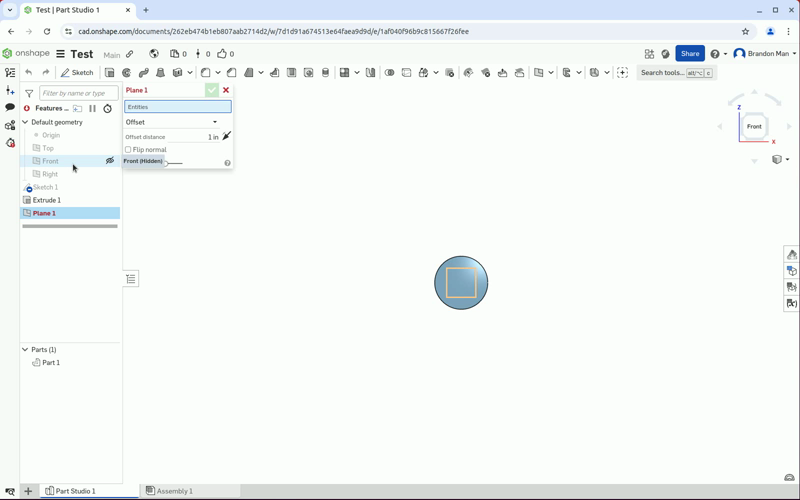
click(73, 163)
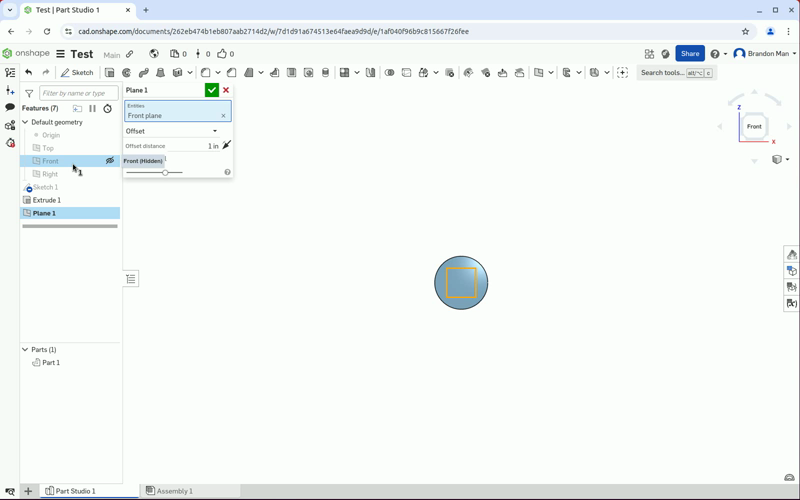
key(tab, 2)
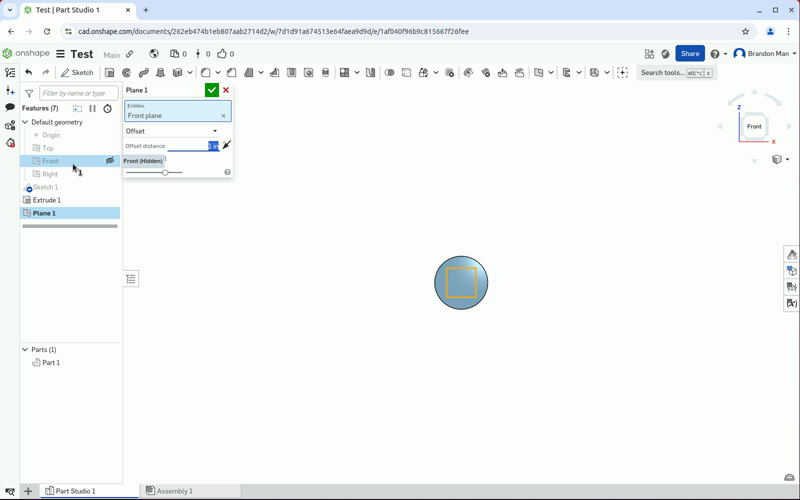
text(2.157)
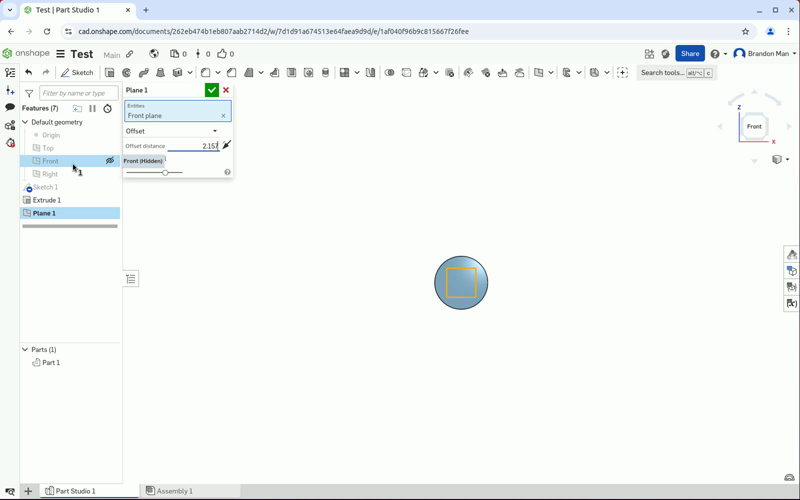
key(enter, 2)
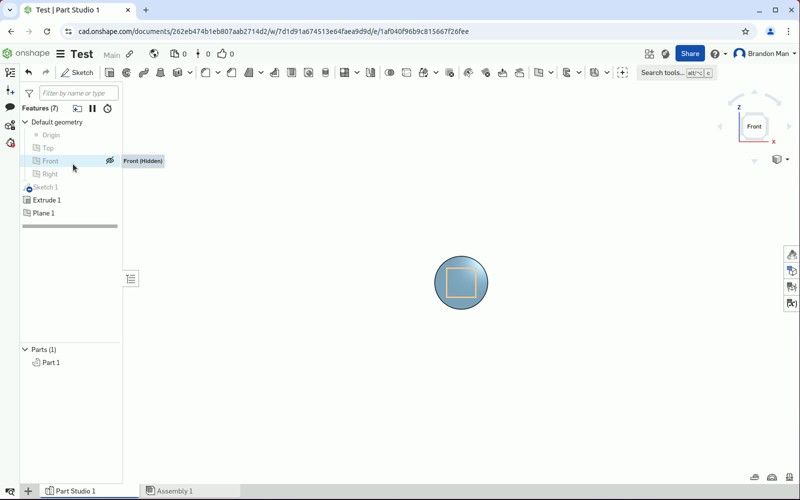
key(shift+s)
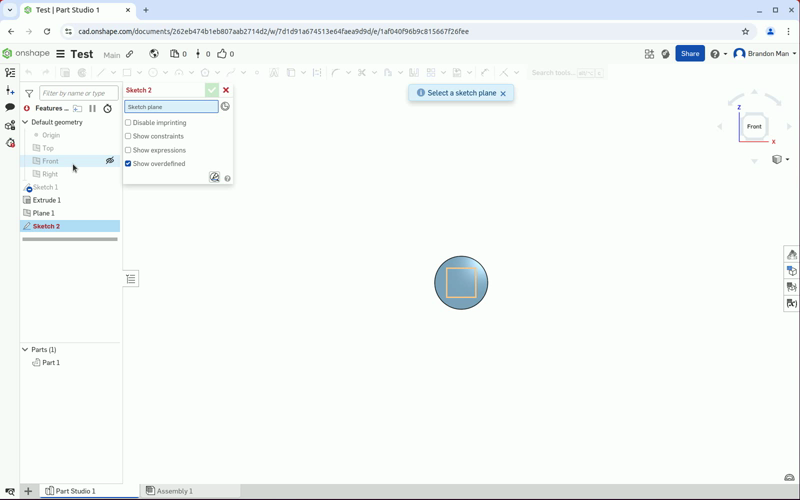
mouse_move(73, 215)
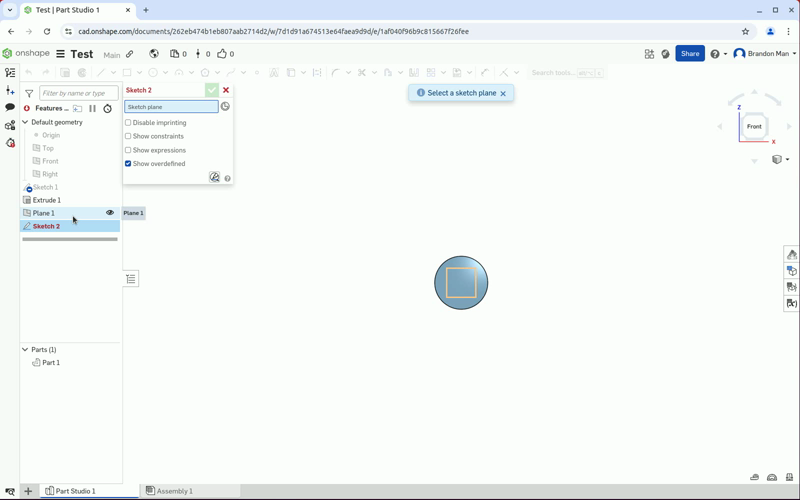
click(73, 215)
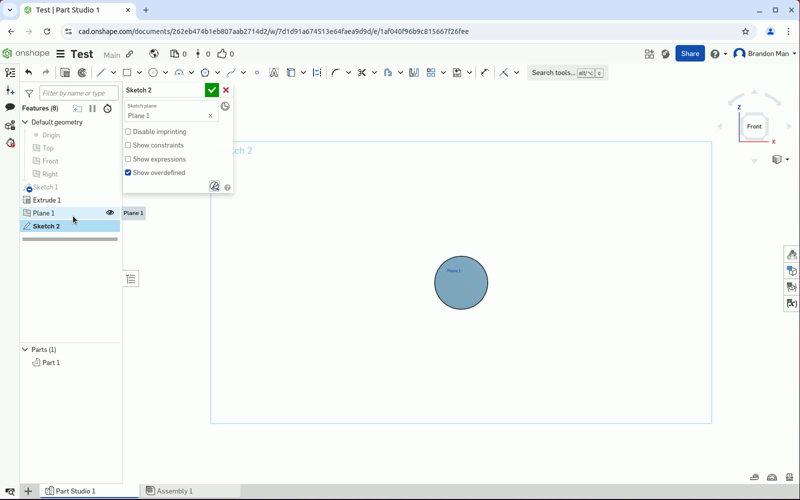
mouse_move(73, 352)
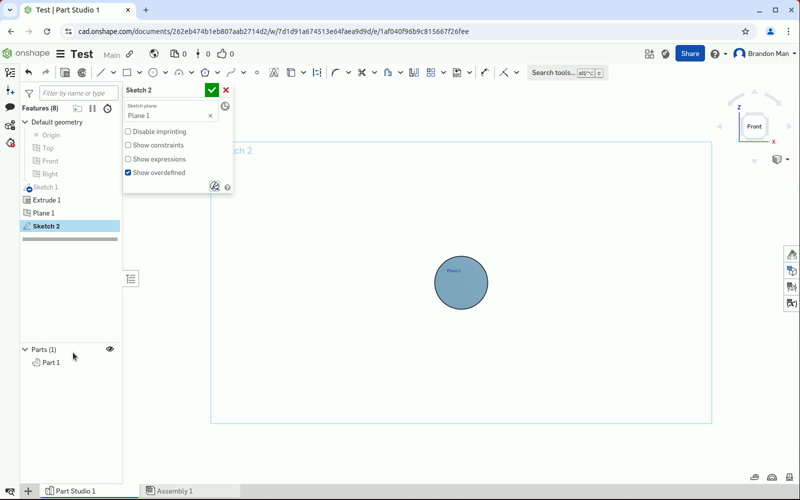
key(y)
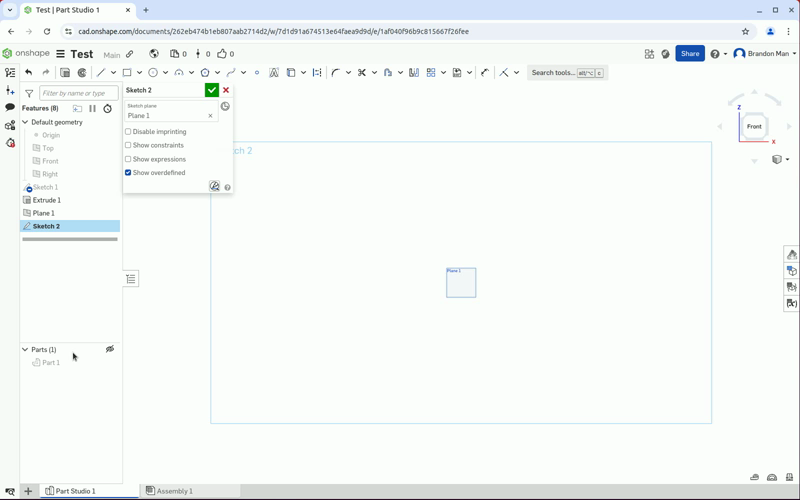
key(c)
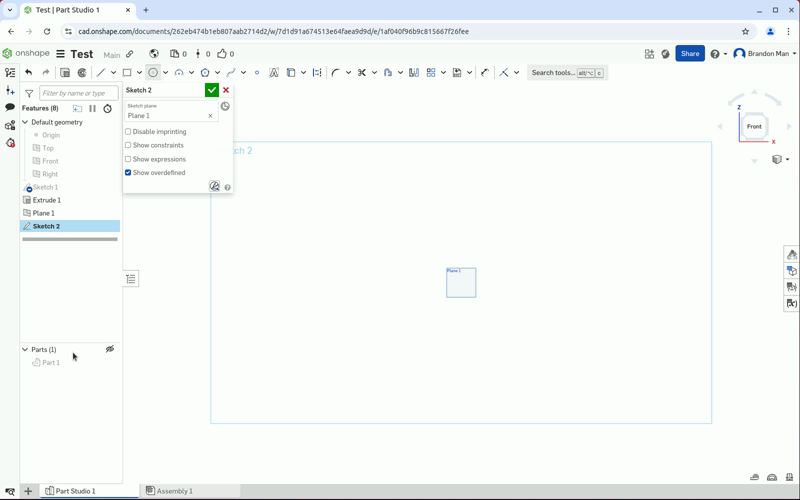
key_down(shift)
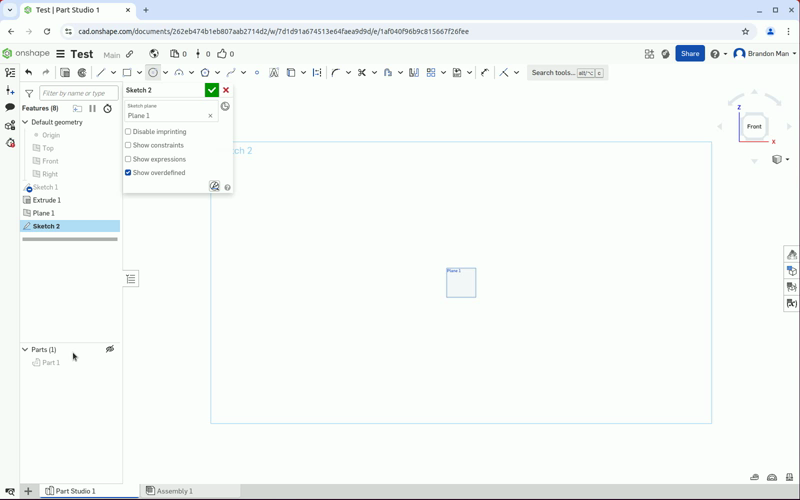
mouse_move(461, 282)
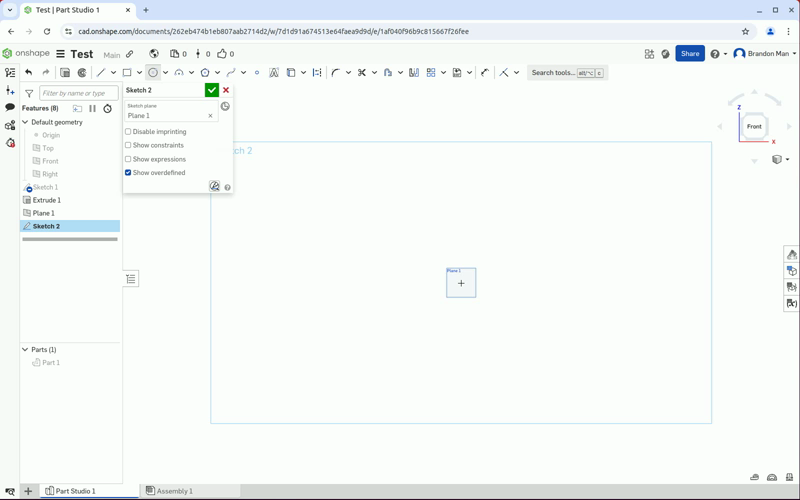
click(461, 282)
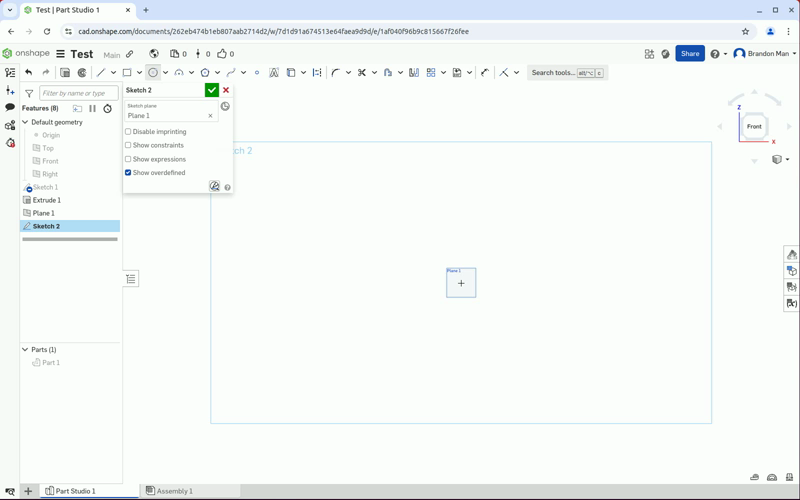
key_up(shift)
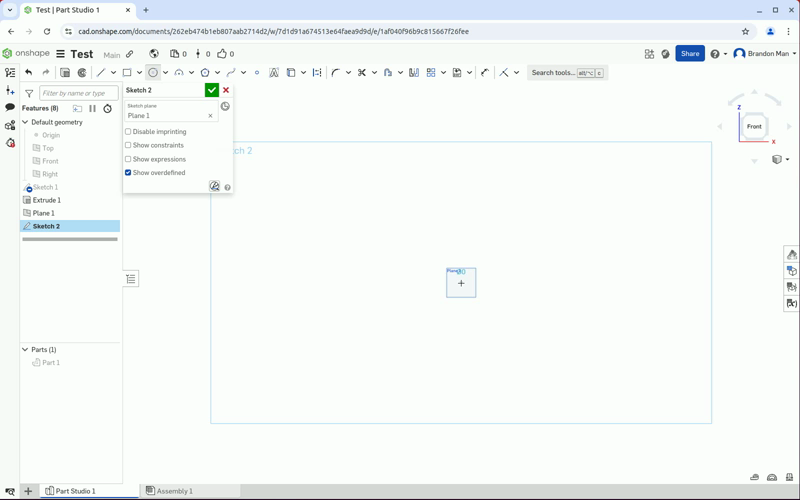
mouse_move(474, 282)
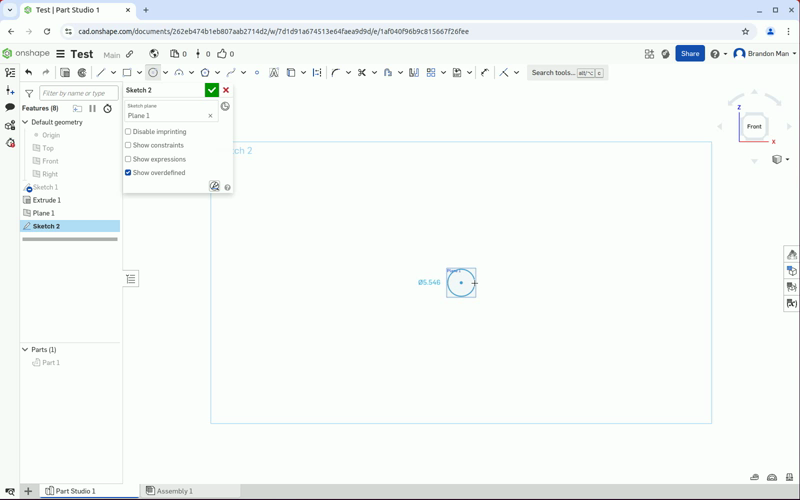
click(474, 282)
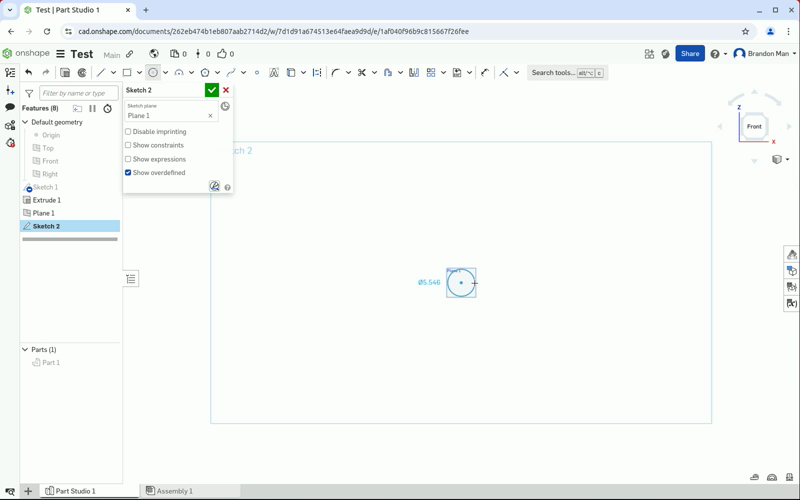
key(esc)
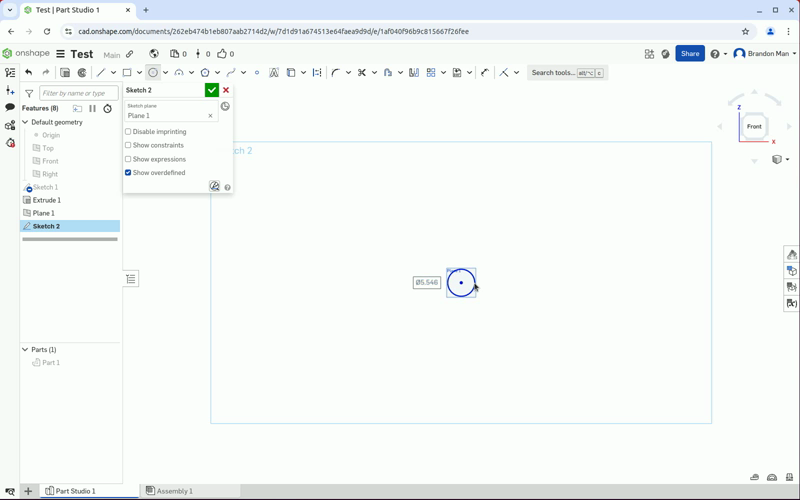
mouse_move(467, 277)
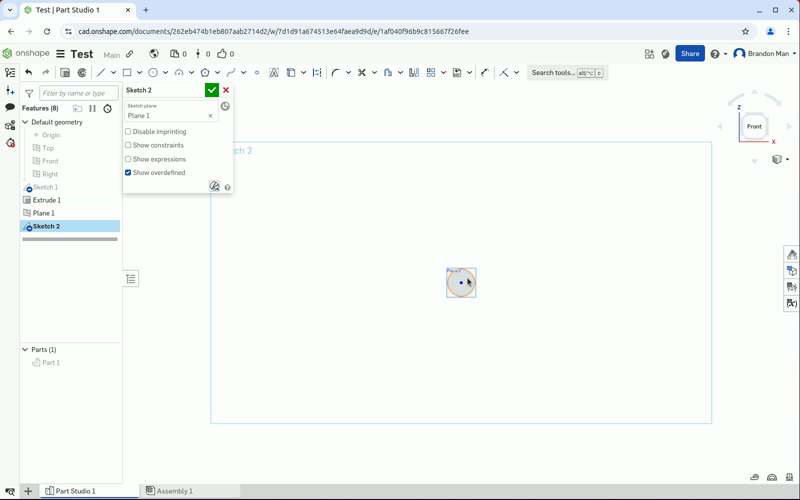
scroll(6)
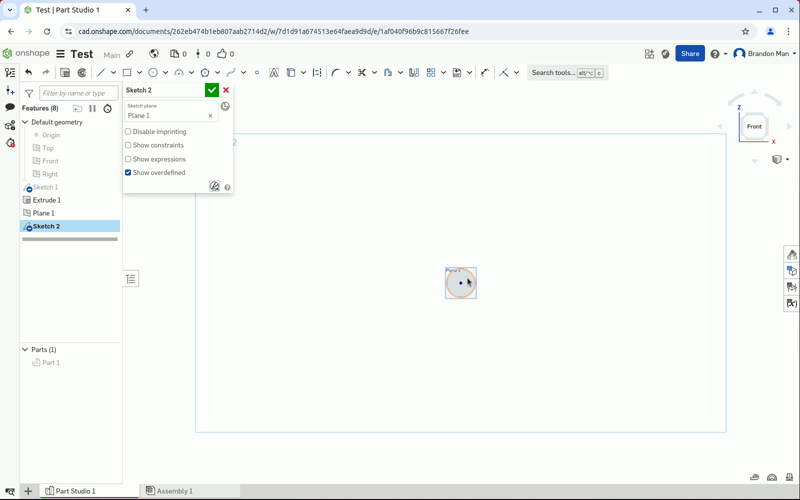
scroll(6)
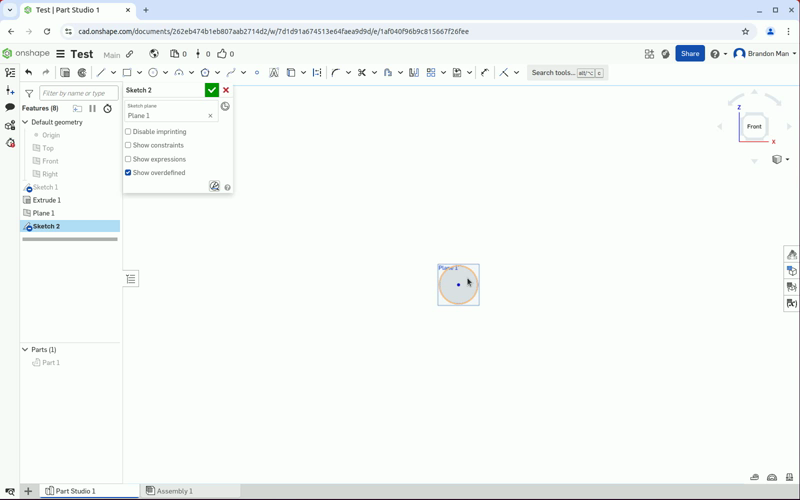
scroll(6)
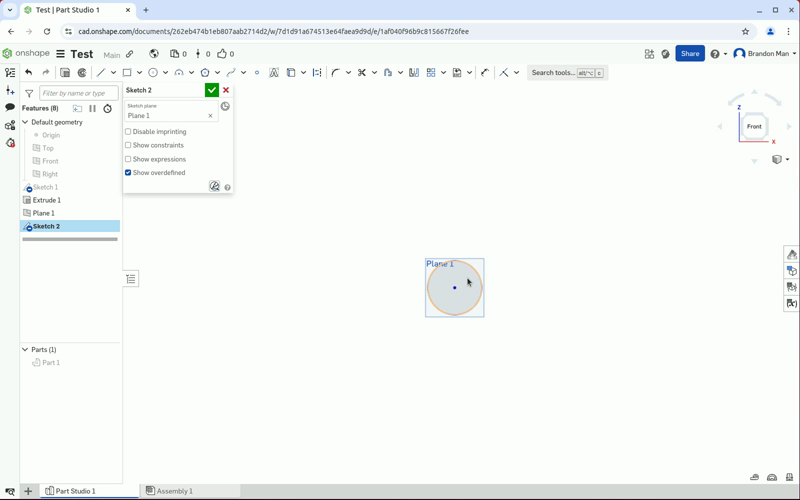
scroll(6)
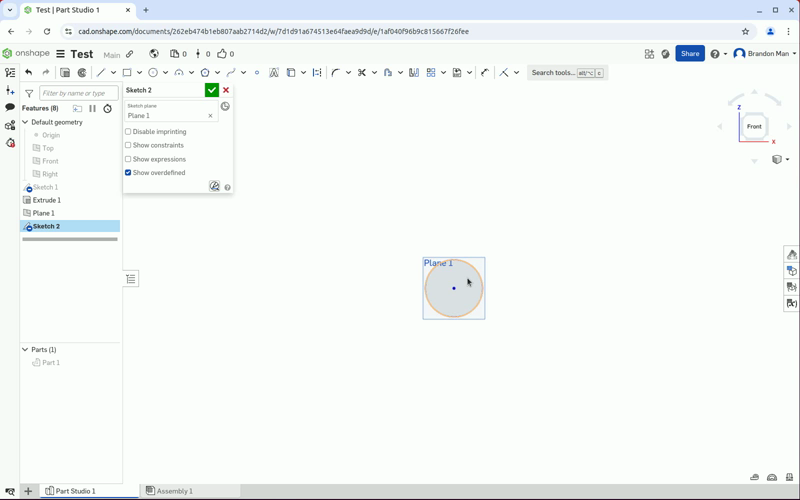
scroll(6)
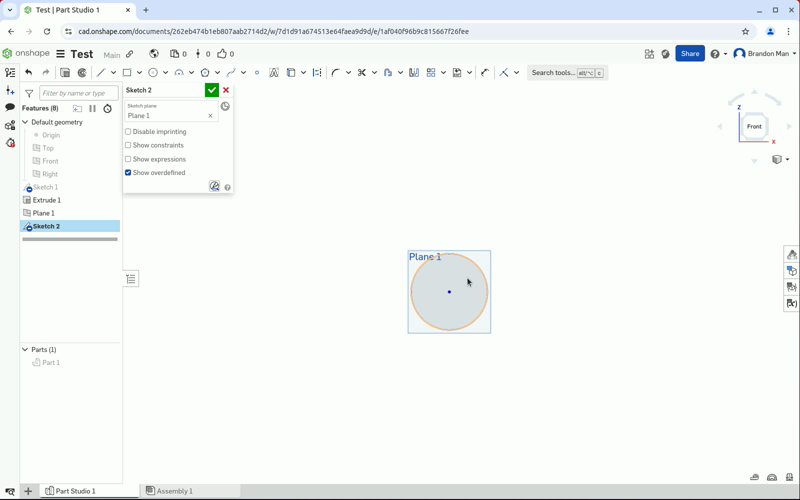
scroll(6)
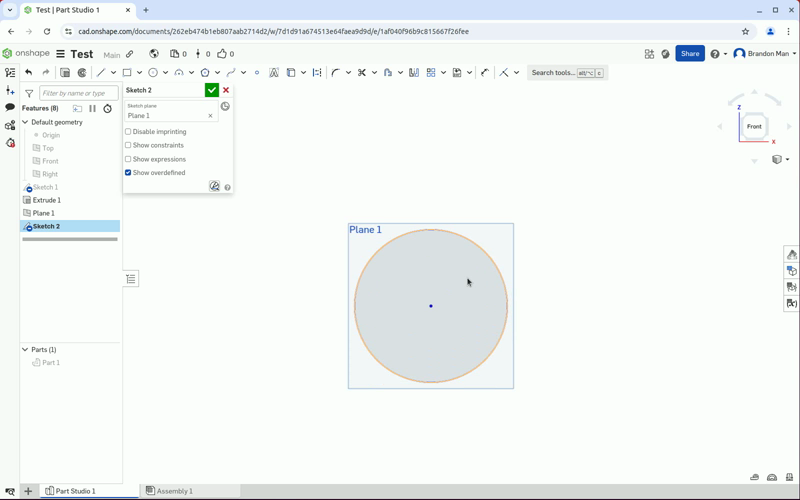
scroll(6)
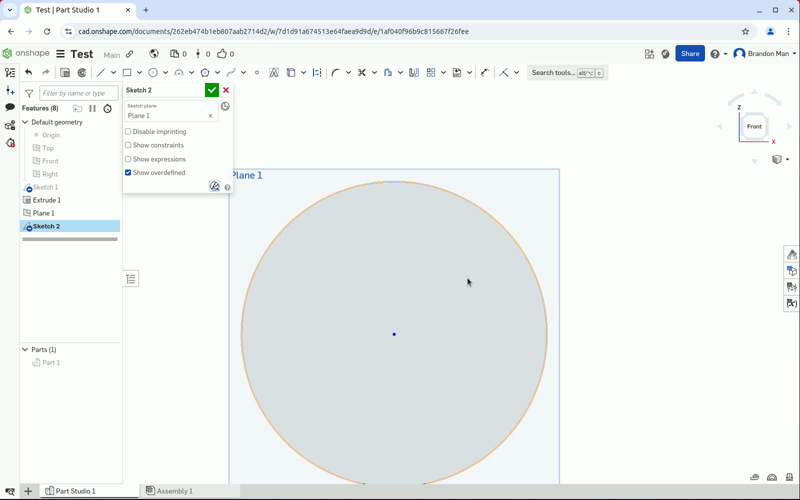
click(467, 277)
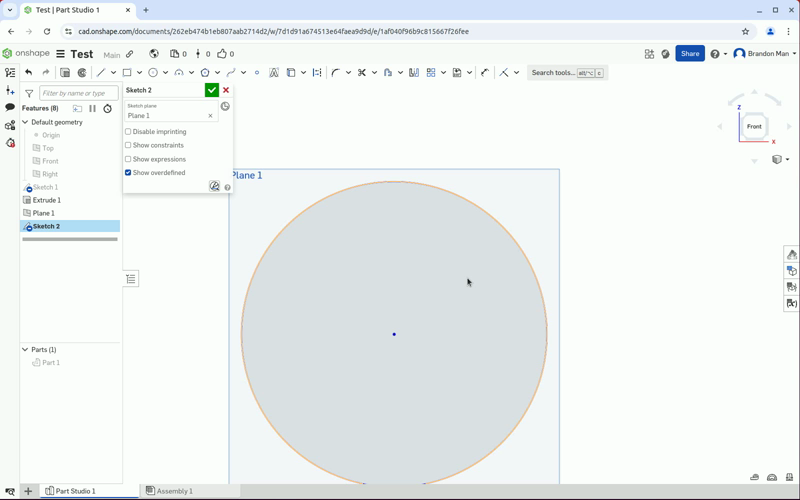
scroll(-6)
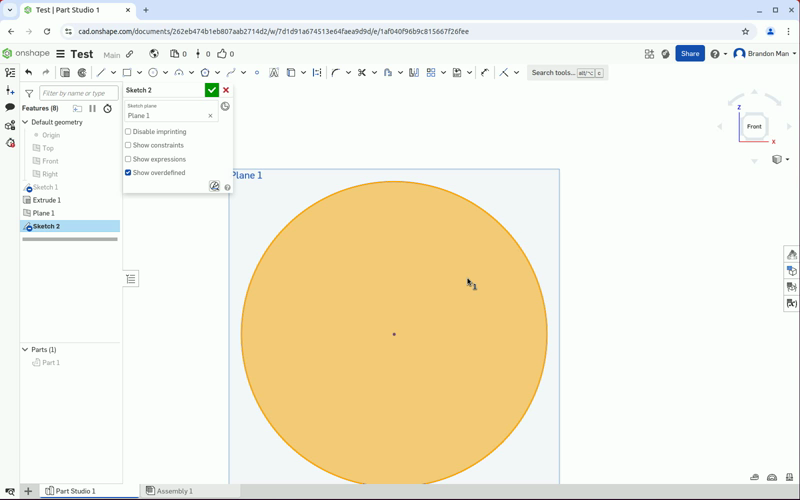
scroll(-6)
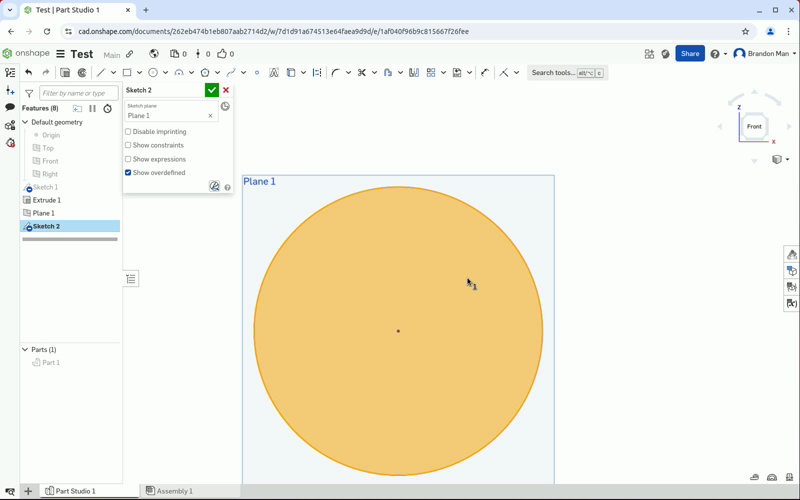
scroll(-6)
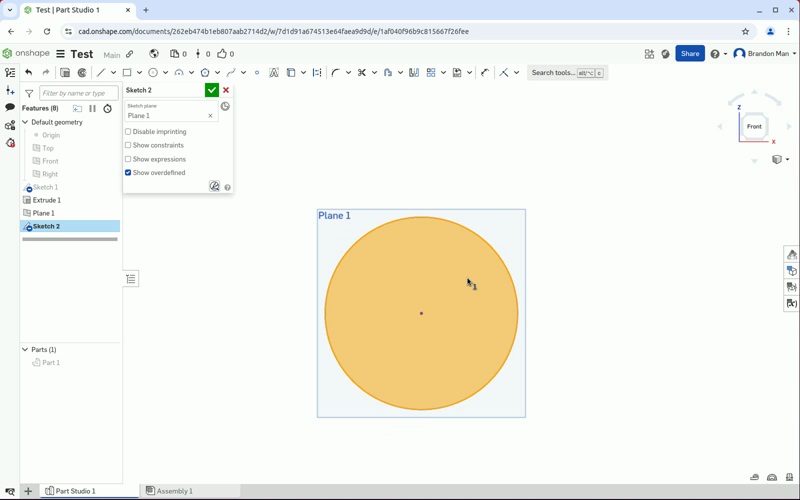
scroll(-6)
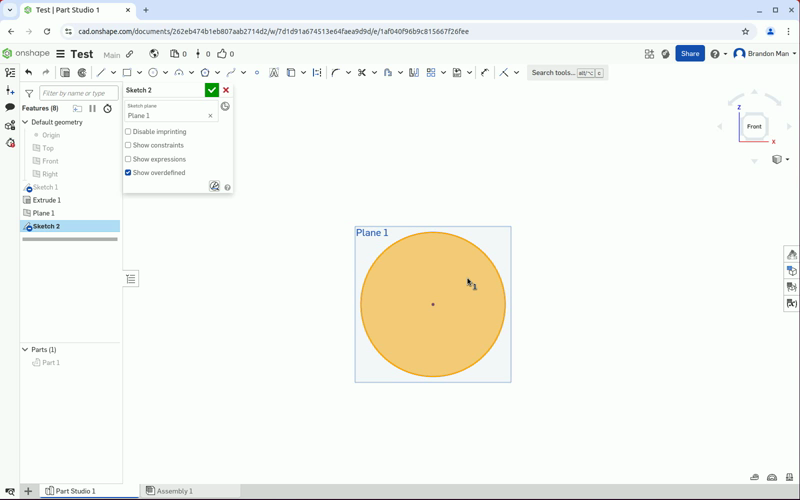
scroll(-6)
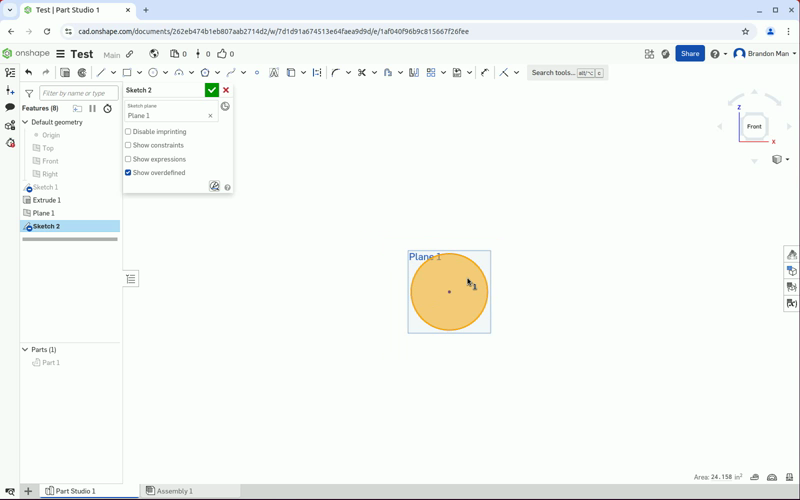
scroll(-6)
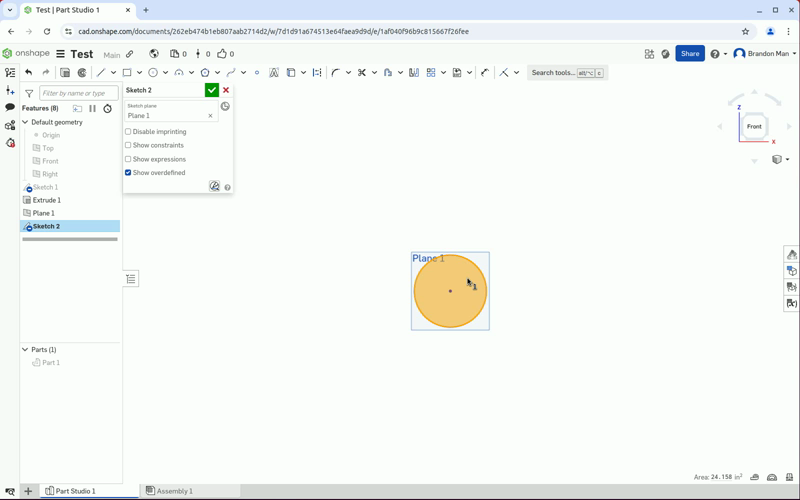
scroll(-6)
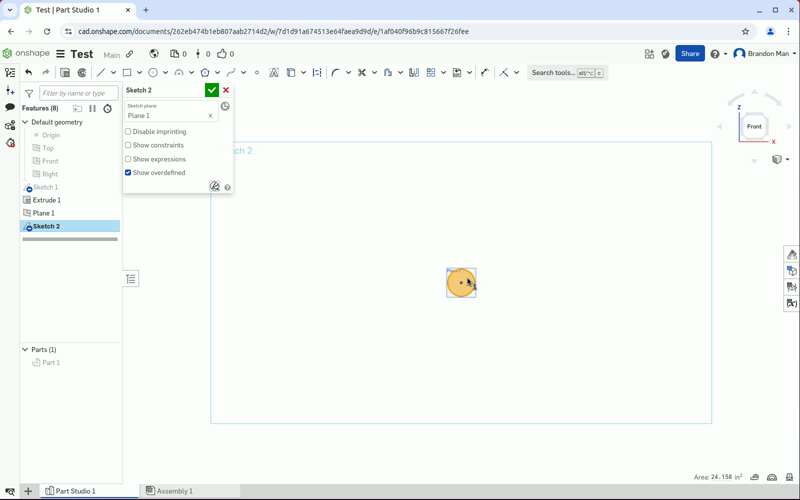
mouse_move(73, 352)
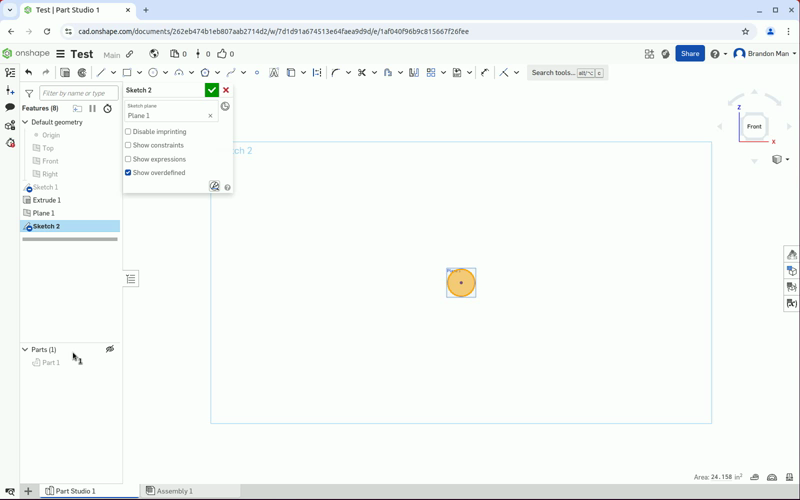
key(shift+y)
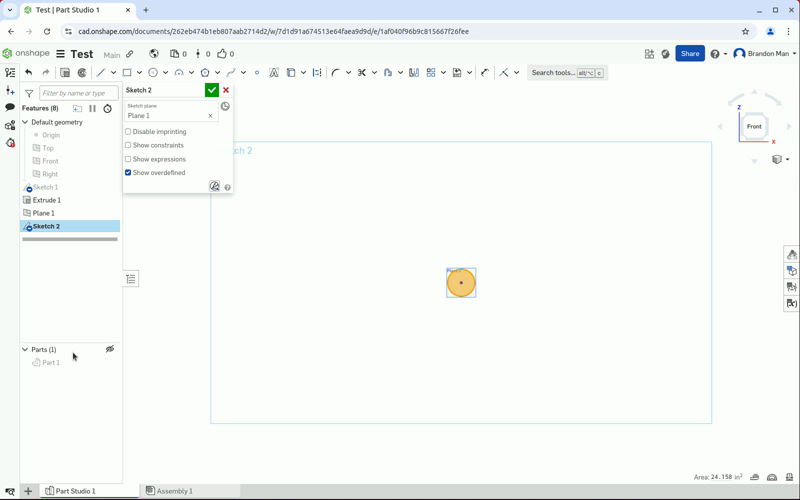
key(shift+e)
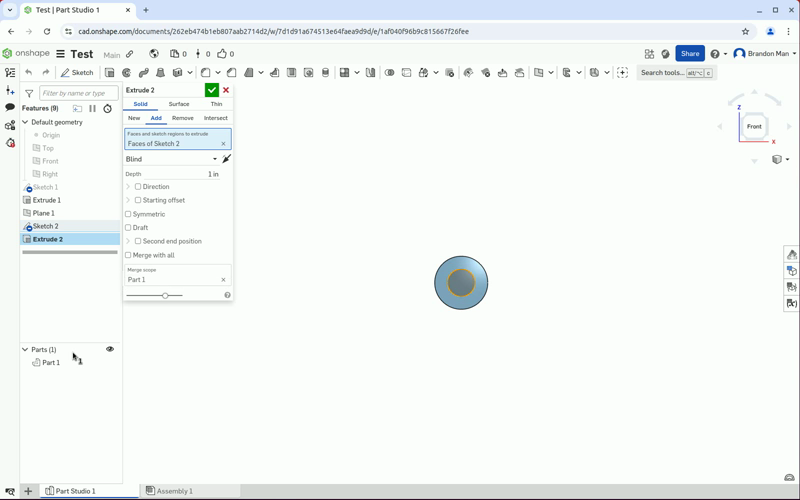
mouse_move(143, 106)
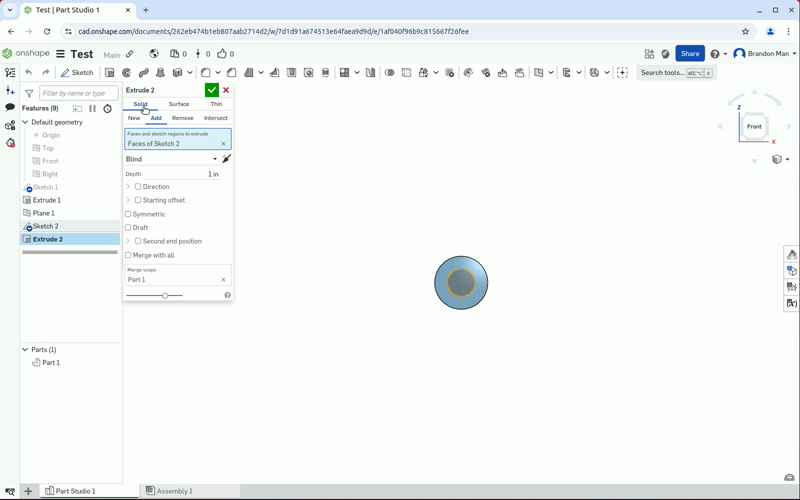
click(143, 106)
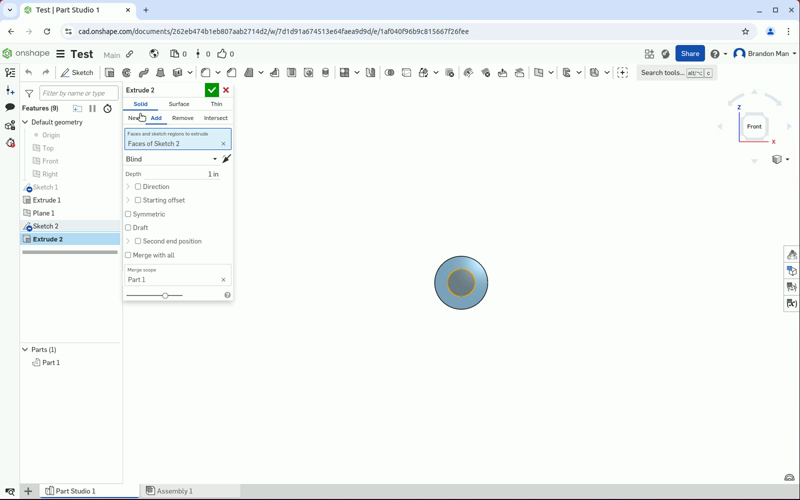
mouse_move(137, 120)
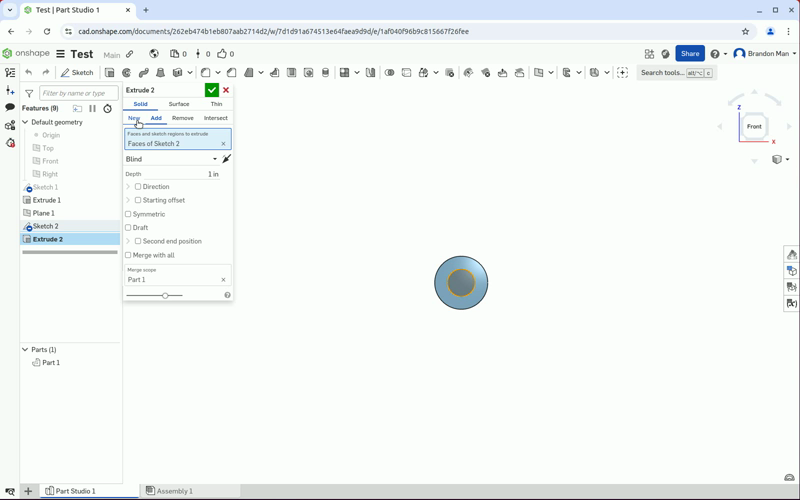
click(137, 120)
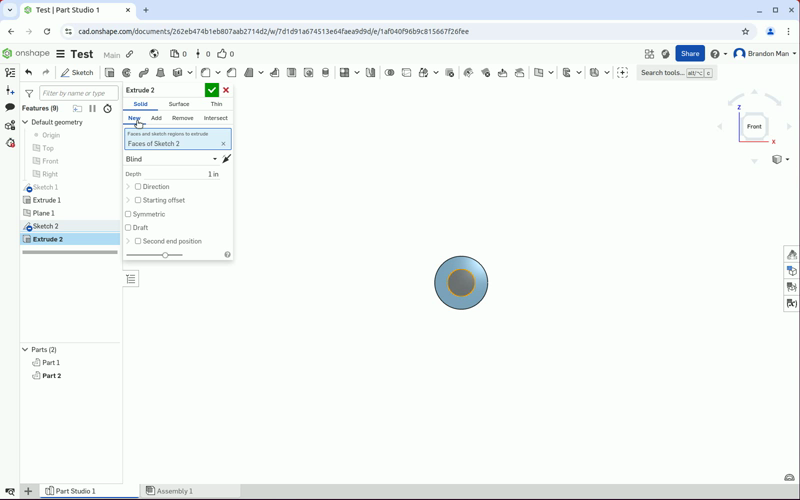
key(tab, 4)
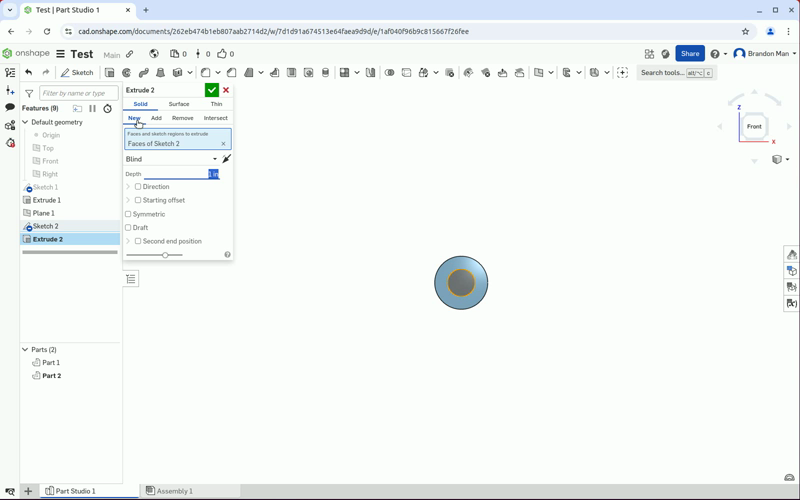
text(20.942)
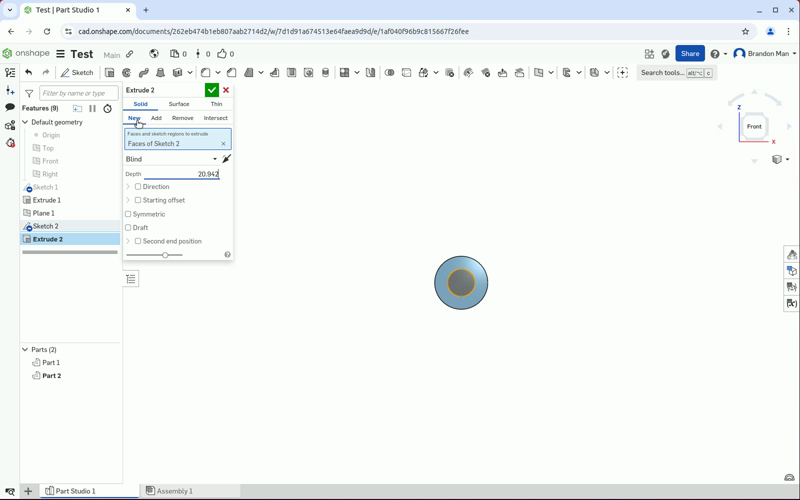
key(enter)
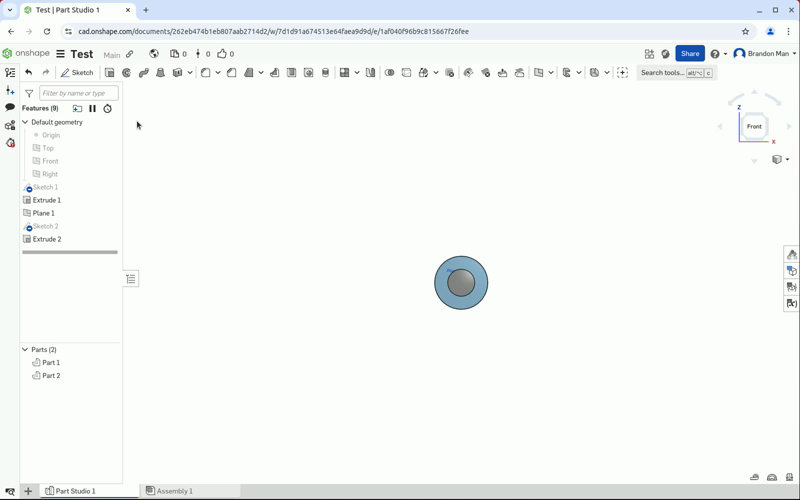
key(shift+h)
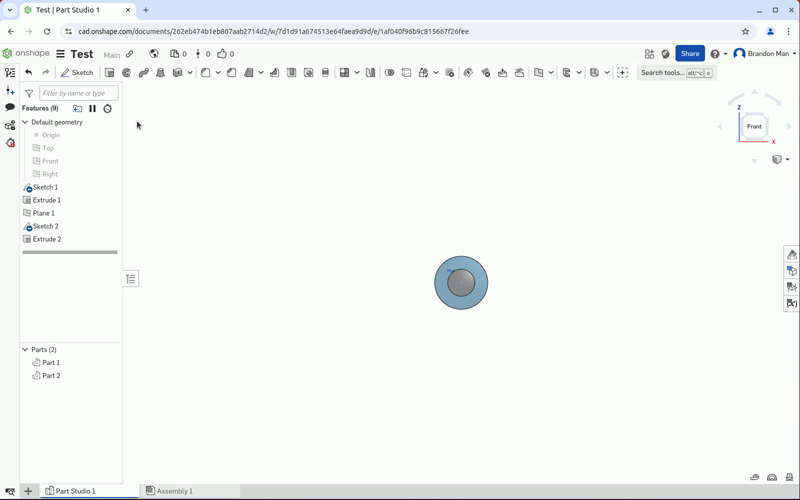
key(shift+h)
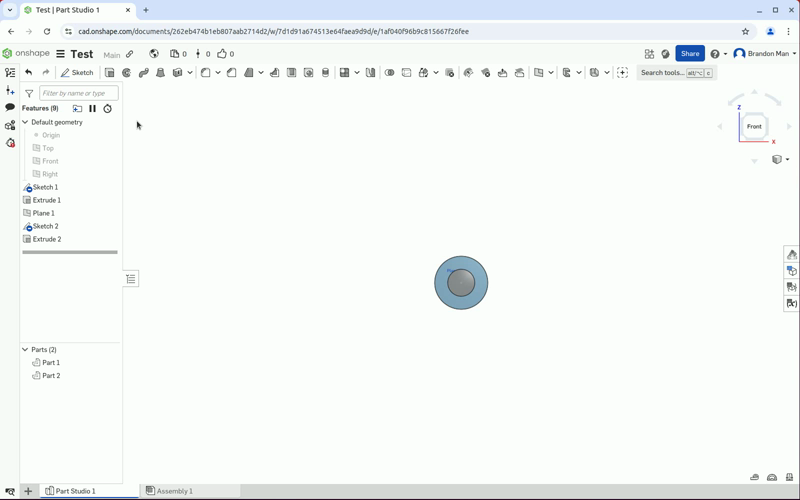
key(shift+7)
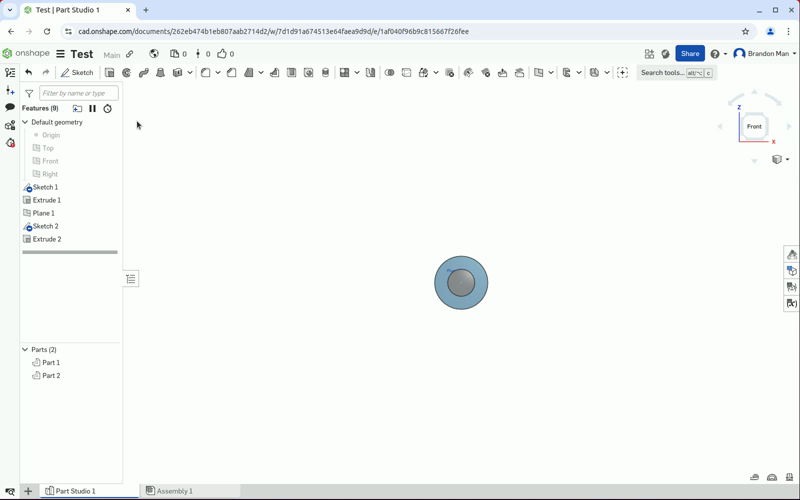
key(left, 2)
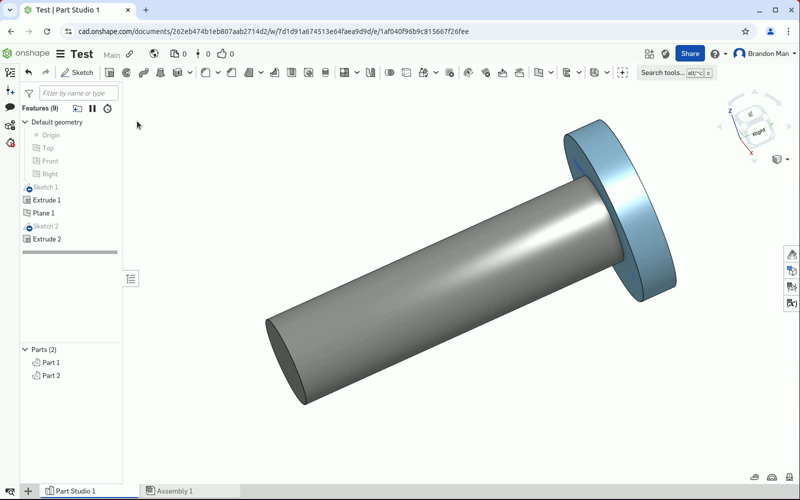
key(down, 2)
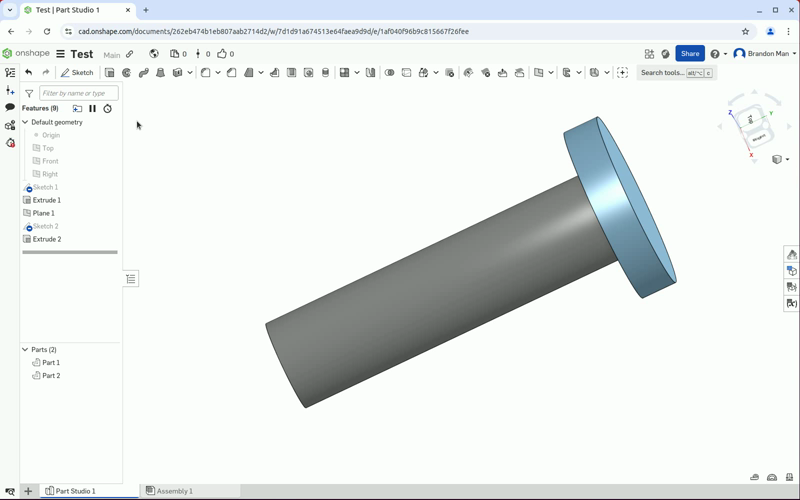
key(up, 2)
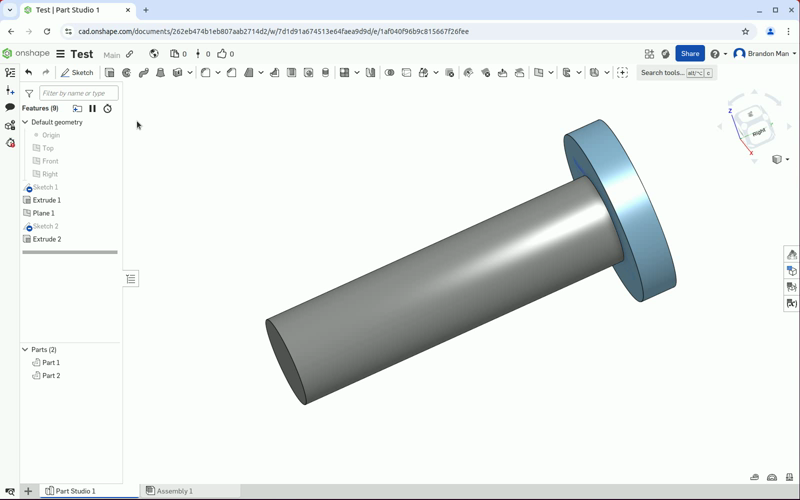
key(right, 2)
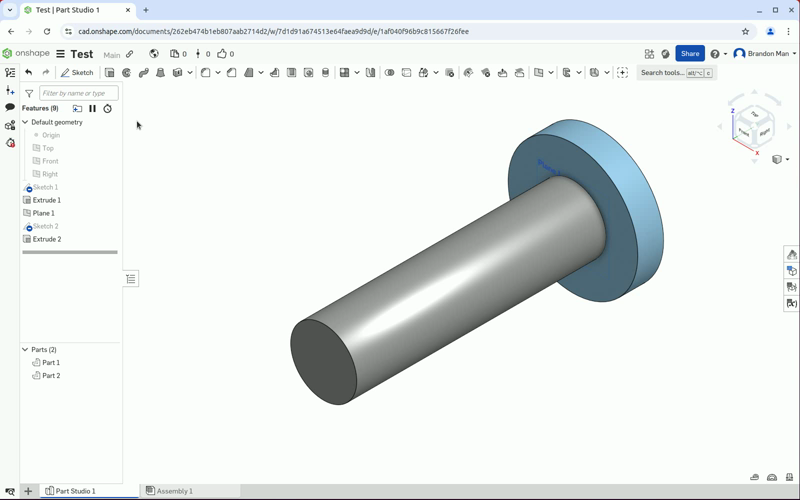
mouse_move(73, 189)
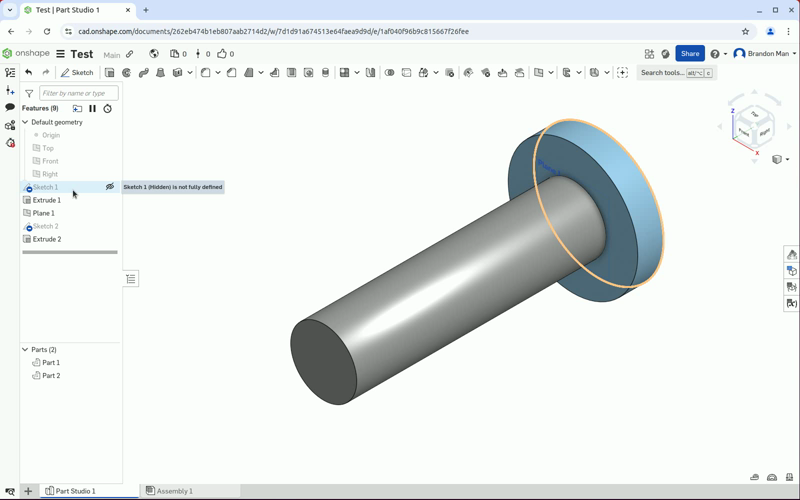
click(73, 189)